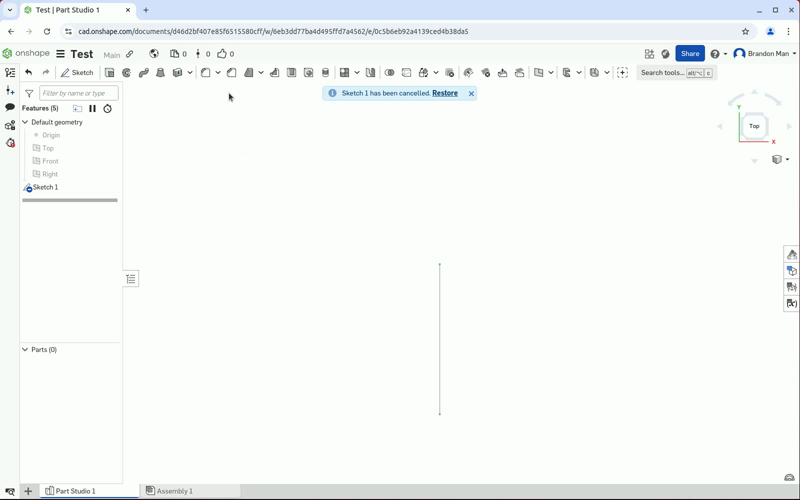
key(shift+h)
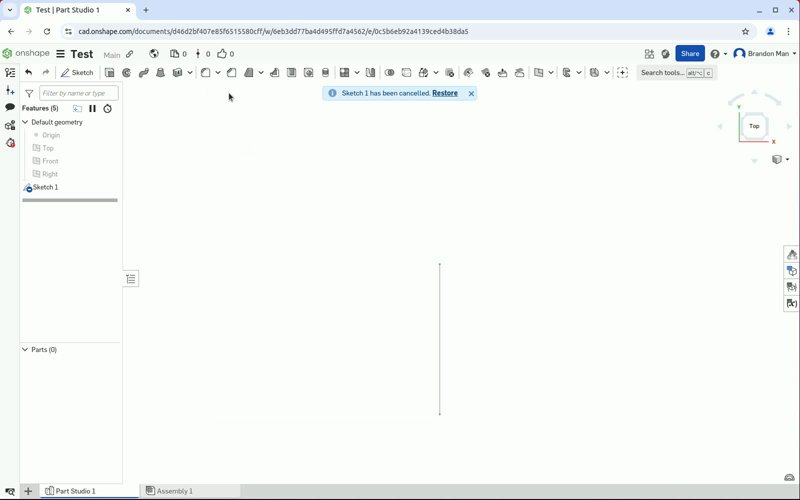
key(shift+s)
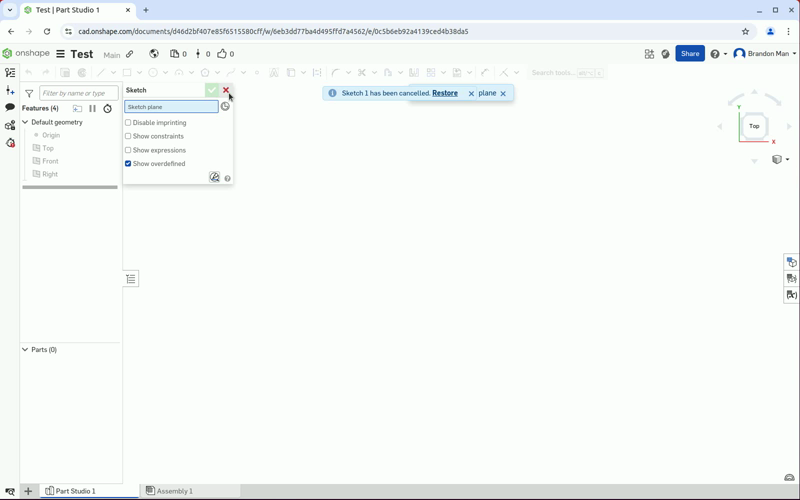
mouse_move(73, 150)
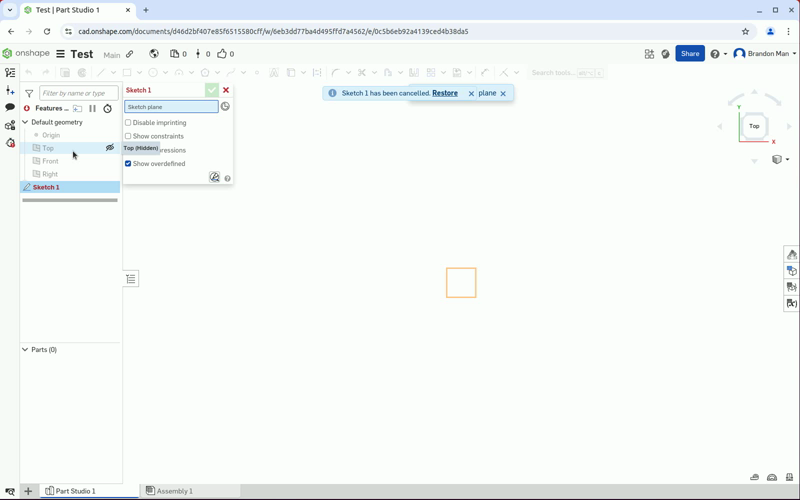
click(73, 150)
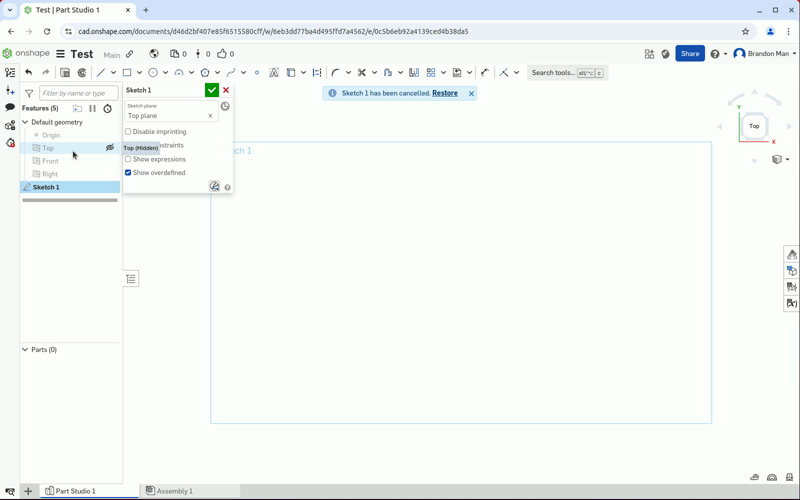
mouse_move(73, 352)
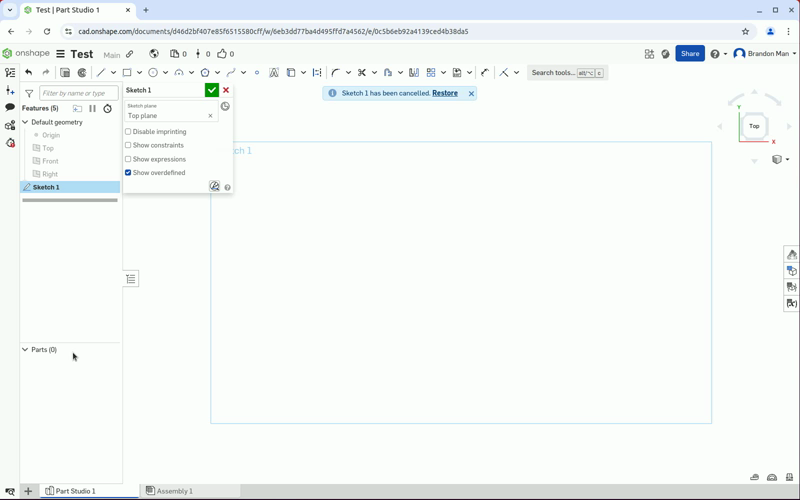
key(y)
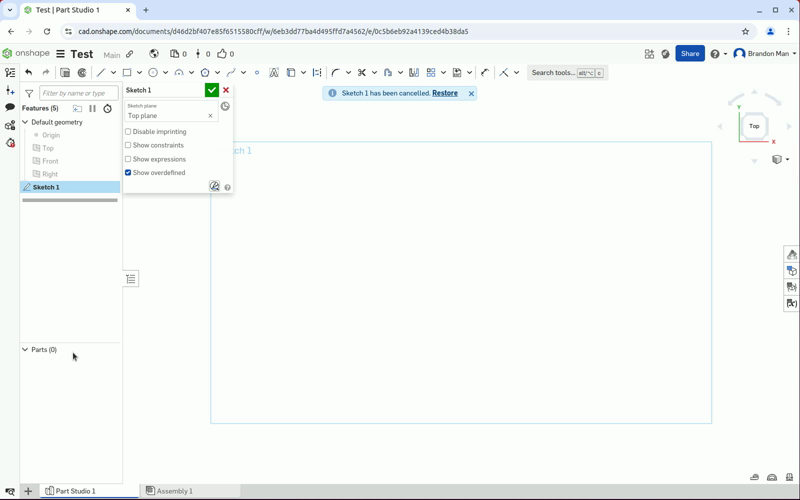
key(l)
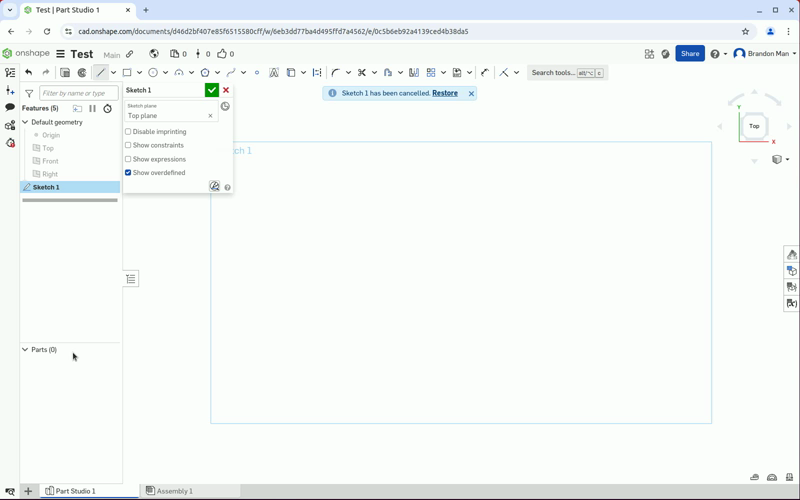
key_down(shift)
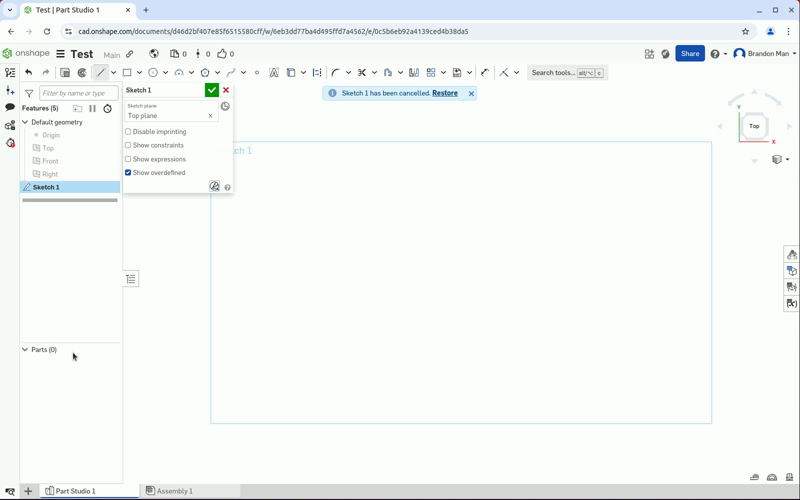
mouse_move(558, 326)
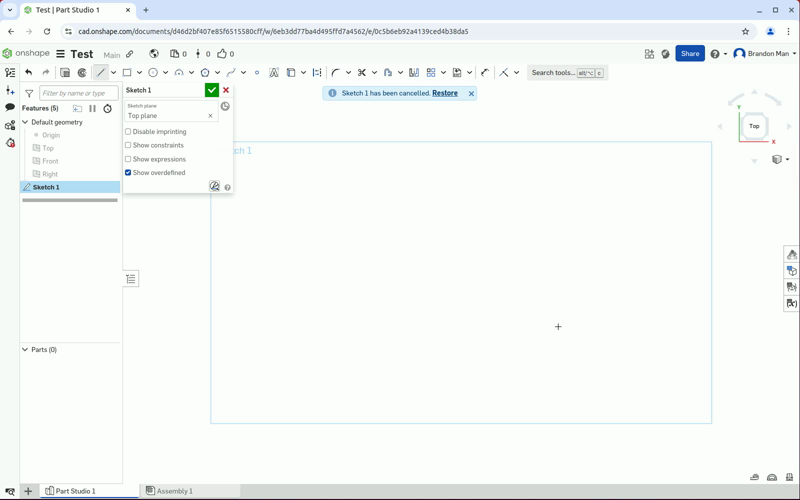
click(558, 326)
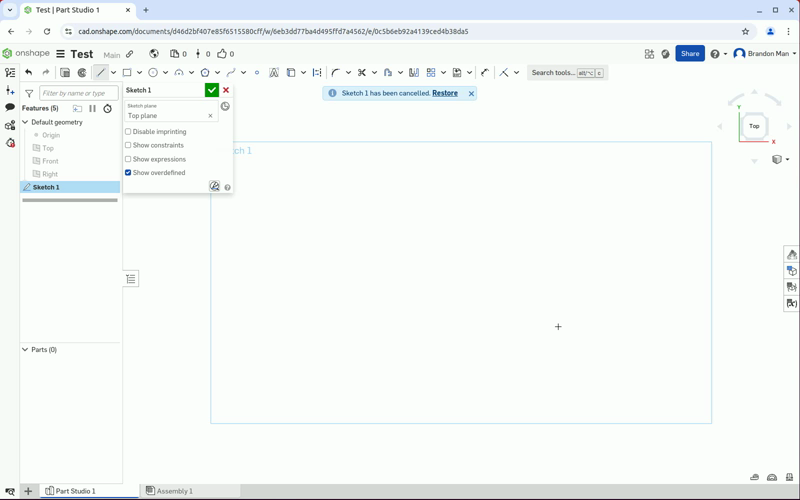
key_up(shift)
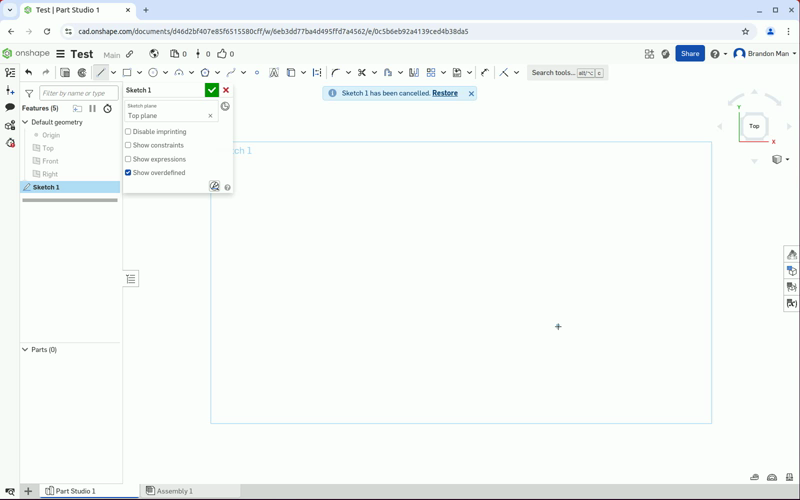
key_down(shift)
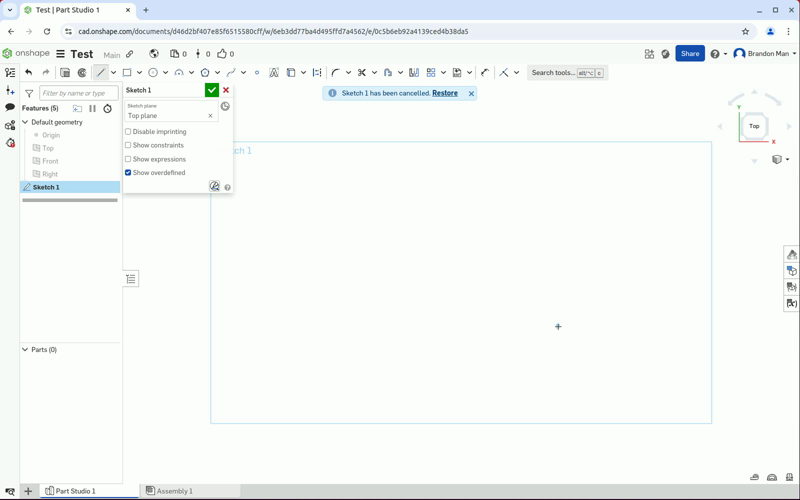
mouse_move(588, 326)
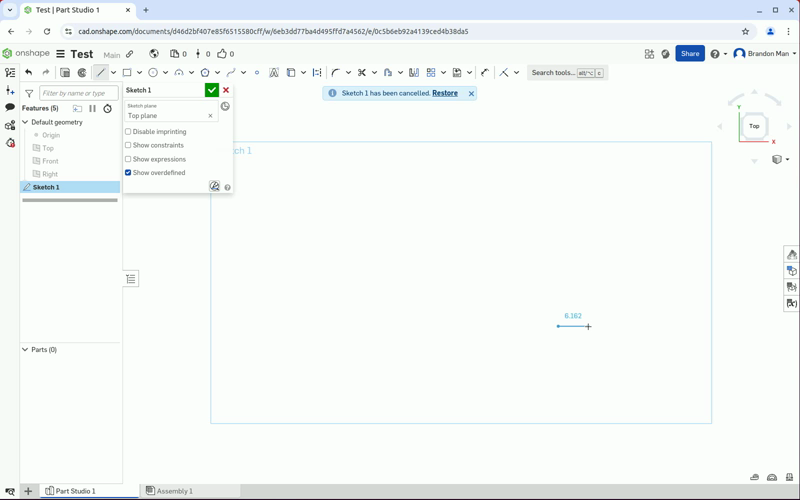
mouse_move(573, 326)
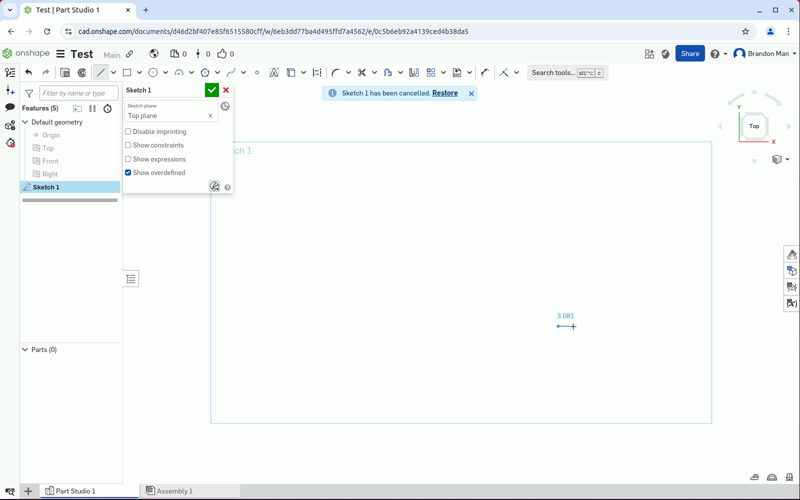
click(573, 326)
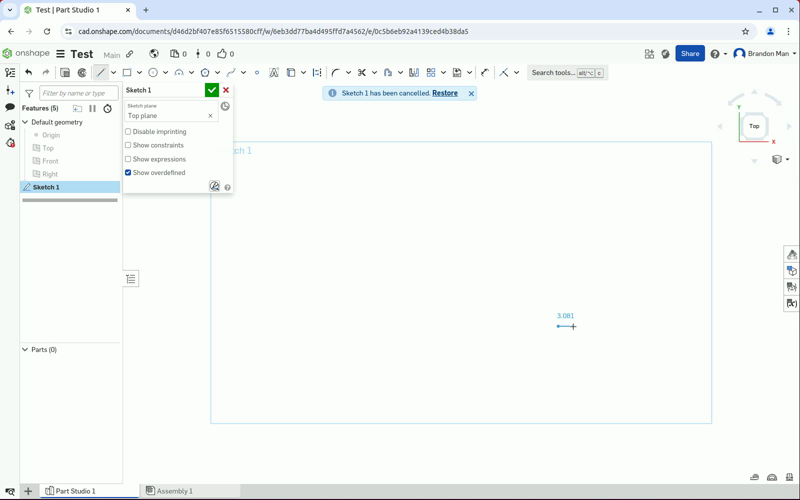
key_up(shift)
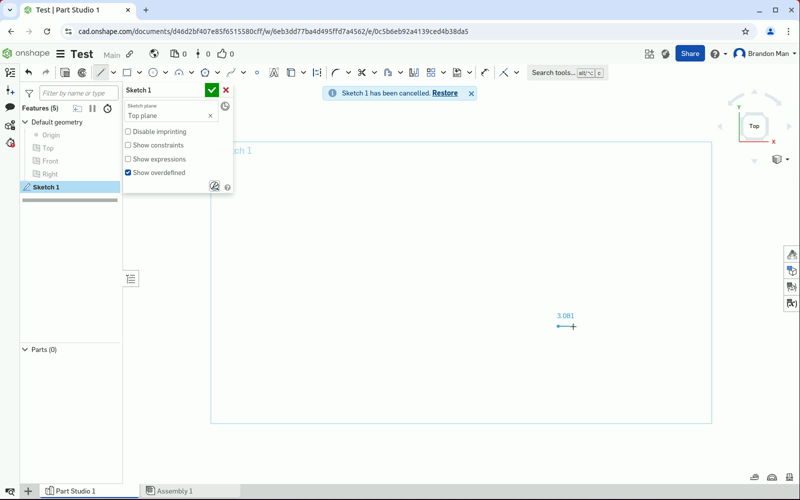
key_down(shift)
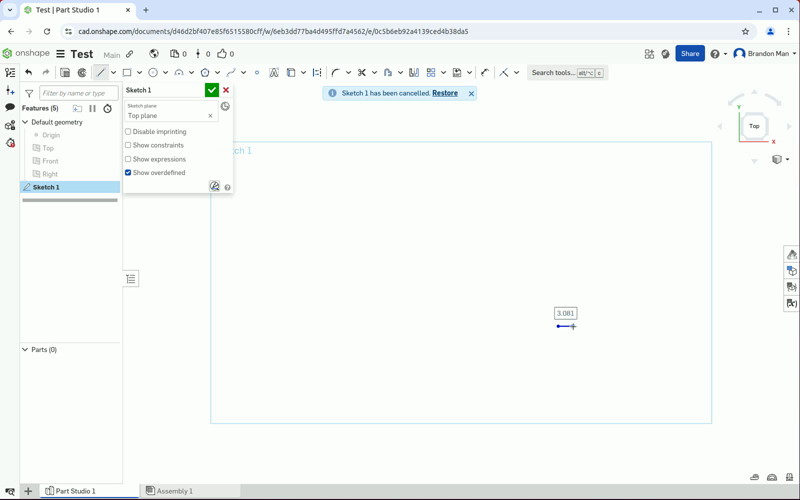
mouse_move(573, 245)
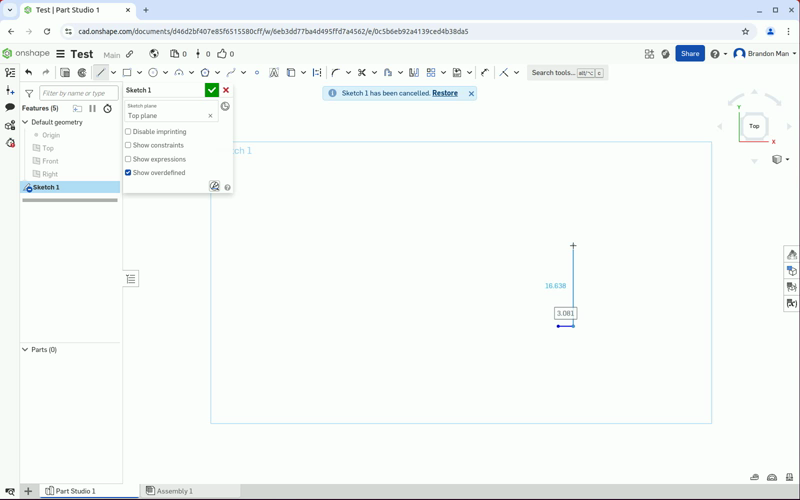
click(573, 245)
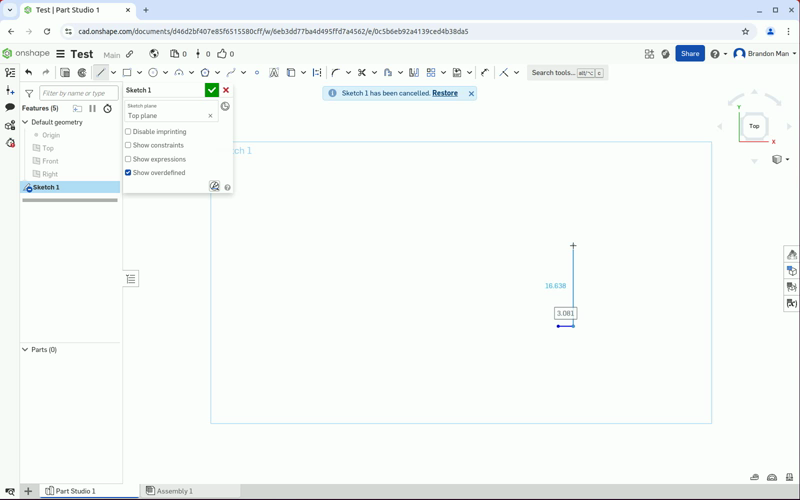
key_up(shift)
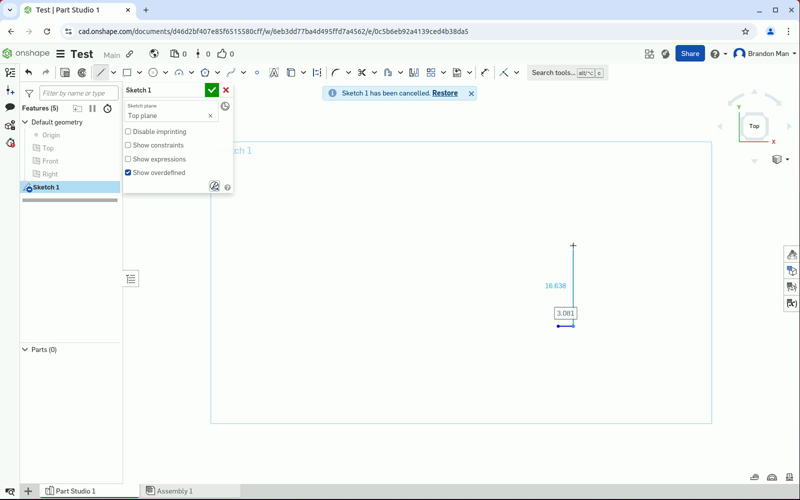
key_down(shift)
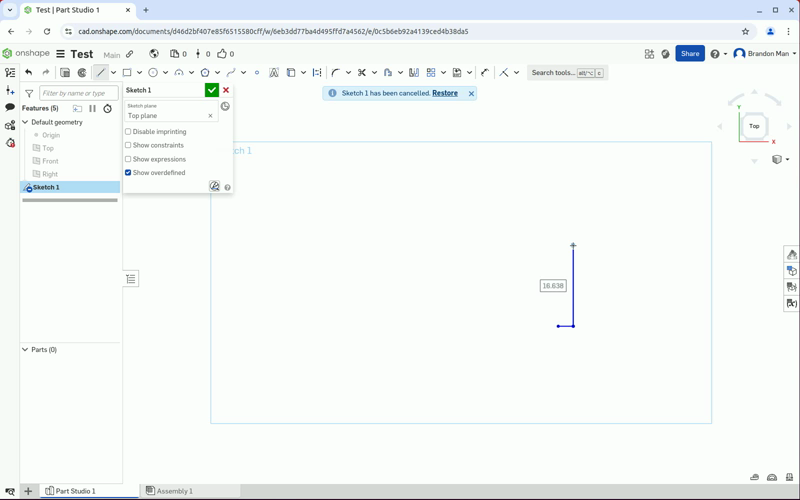
mouse_move(589, 245)
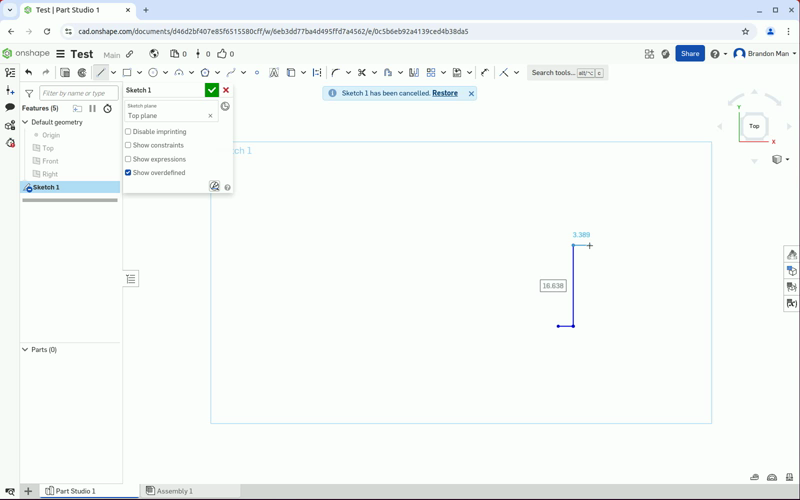
mouse_move(558, 245)
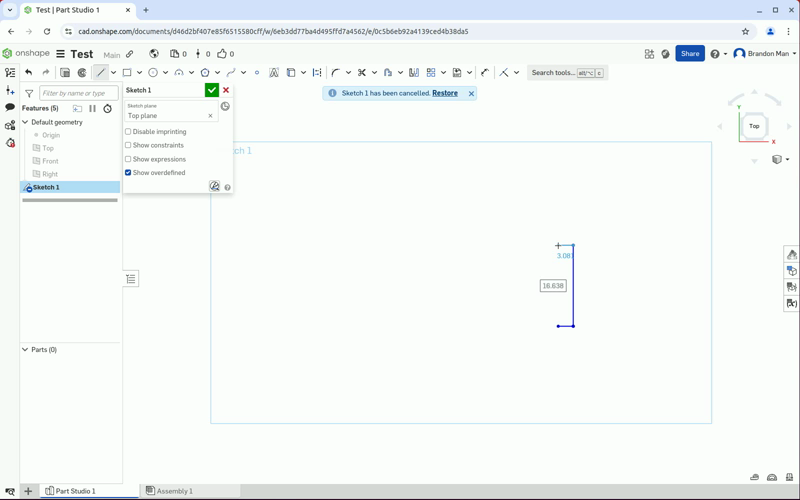
click(558, 245)
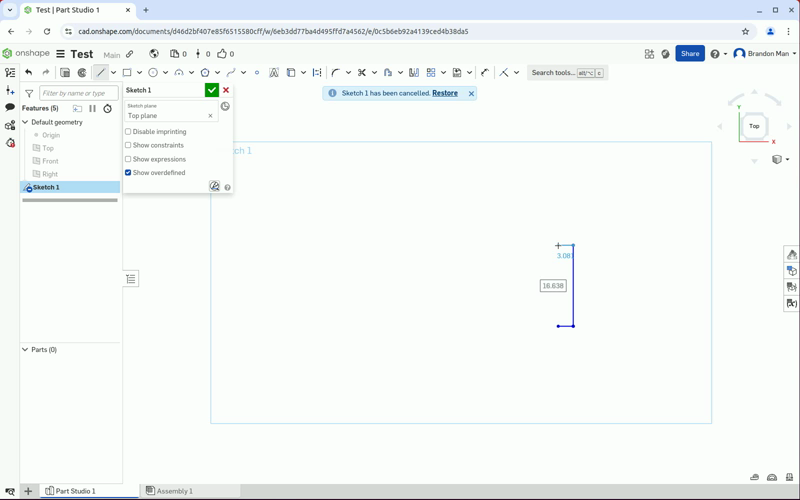
key_up(shift)
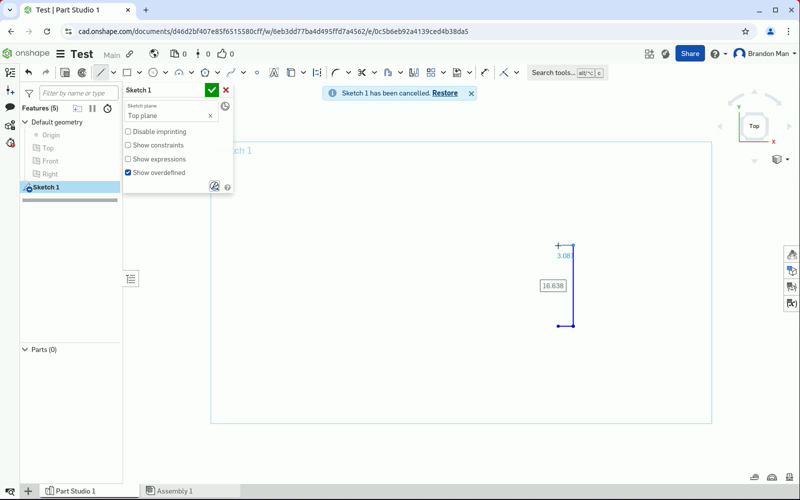
key_down(shift)
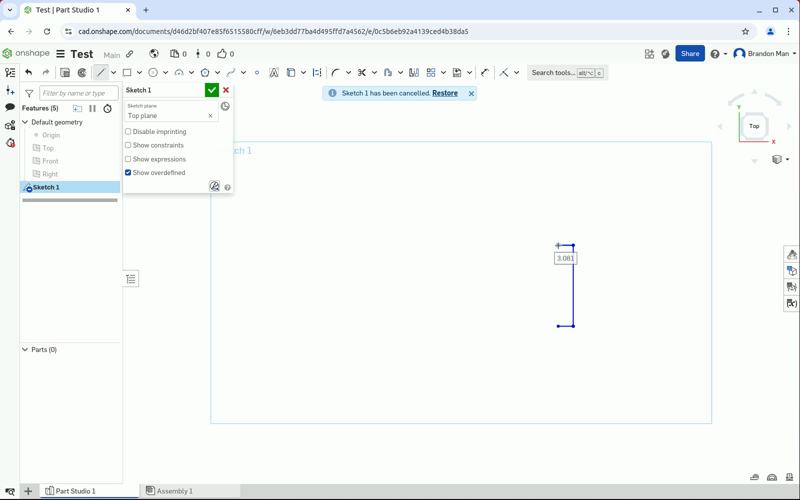
mouse_move(558, 326)
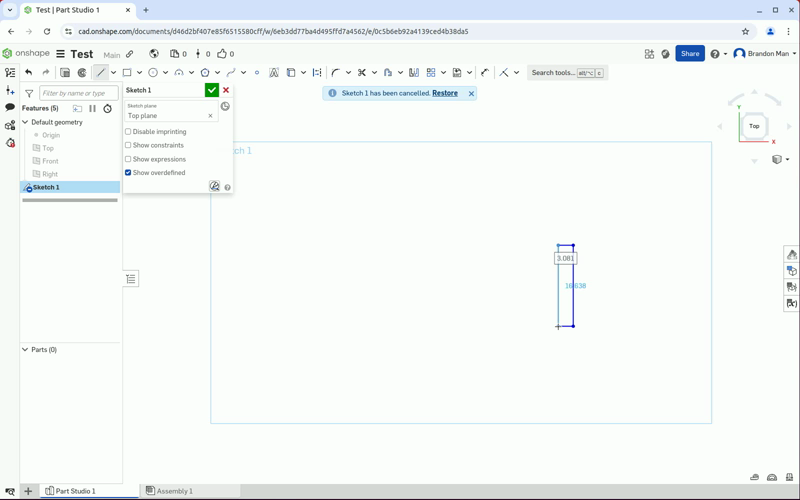
key_up(shift)
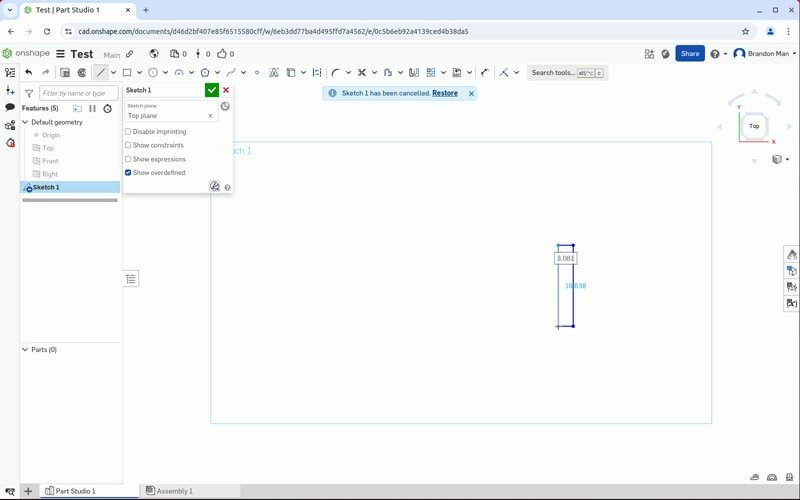
click(558, 326)
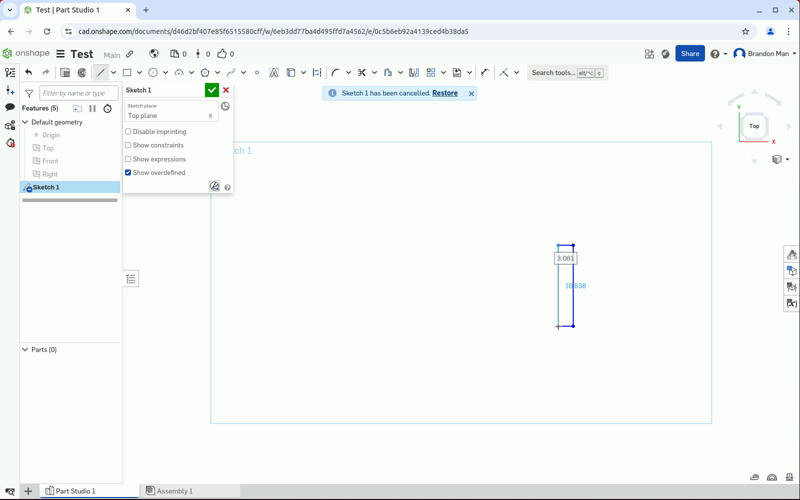
key(esc)
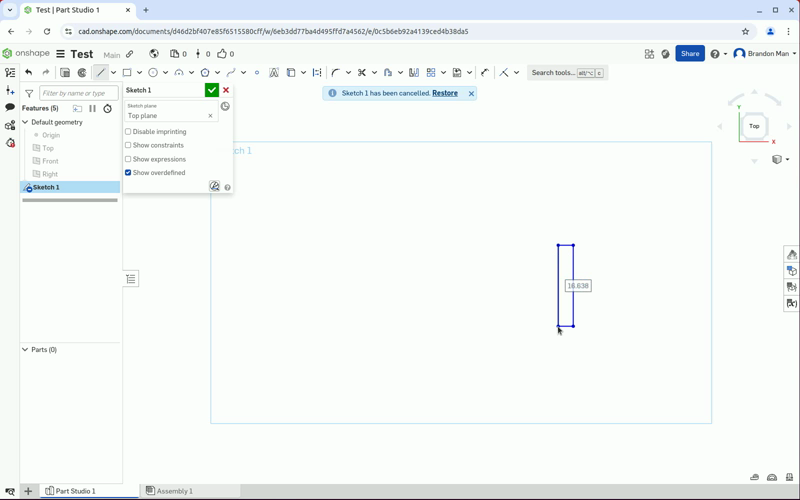
mouse_move(565, 303)
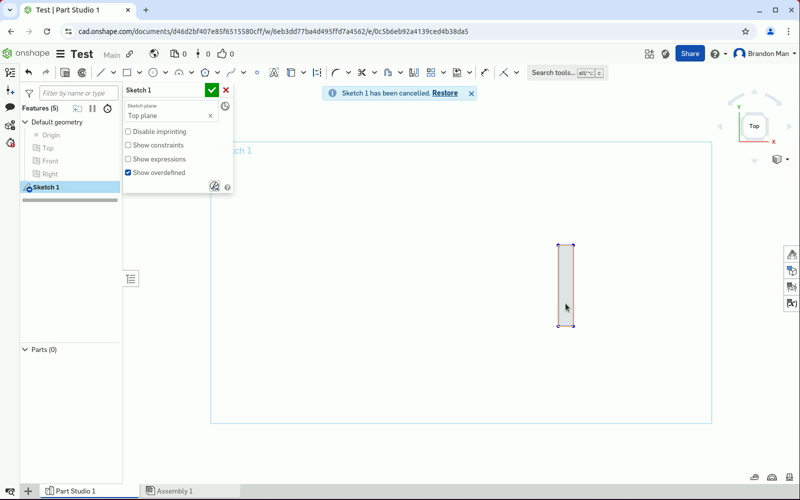
scroll(6)
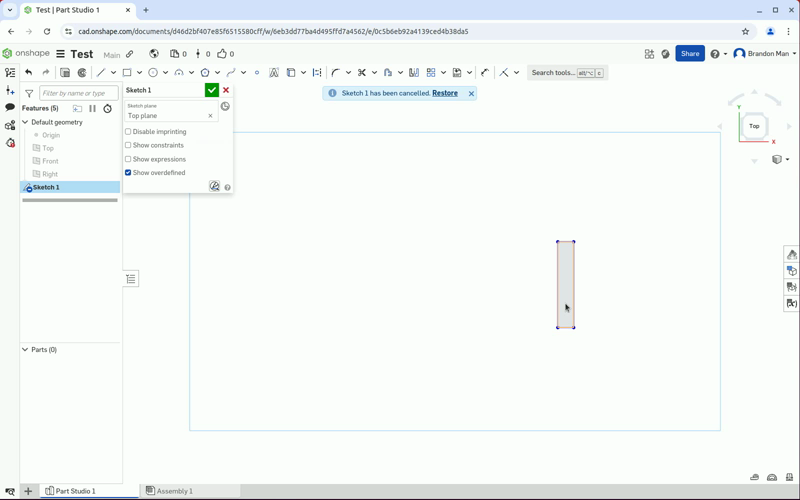
scroll(6)
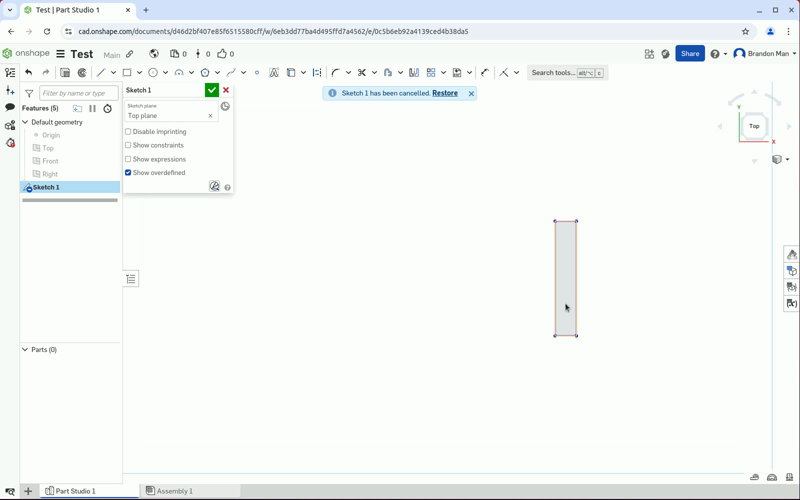
scroll(6)
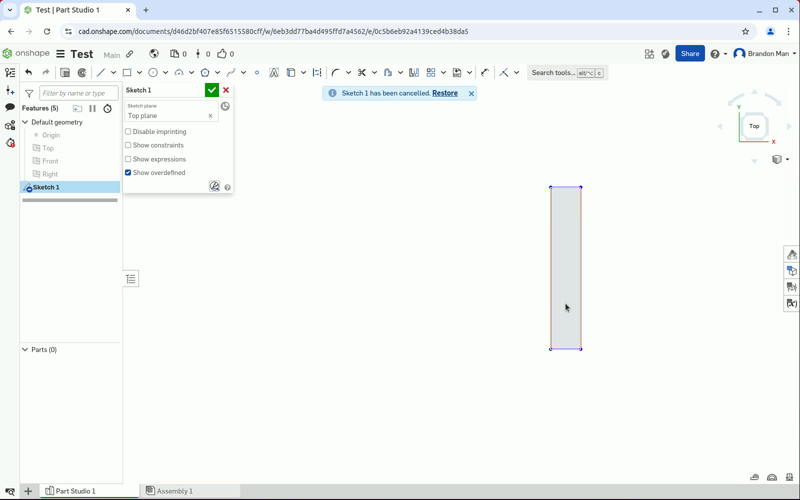
scroll(6)
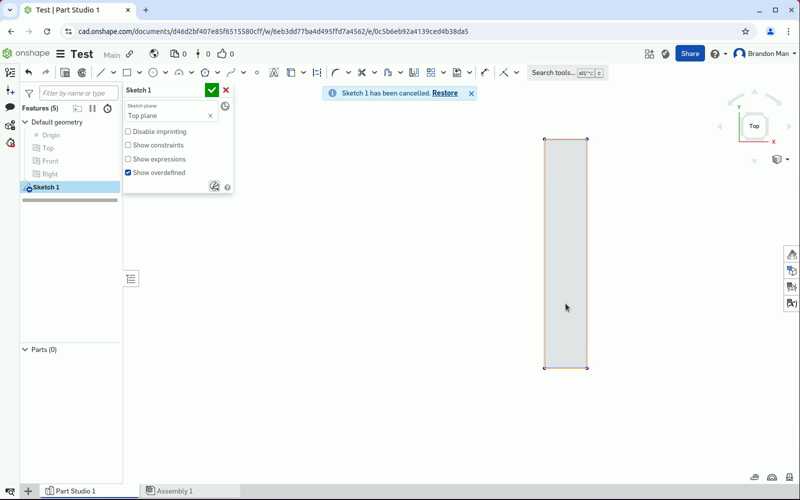
scroll(6)
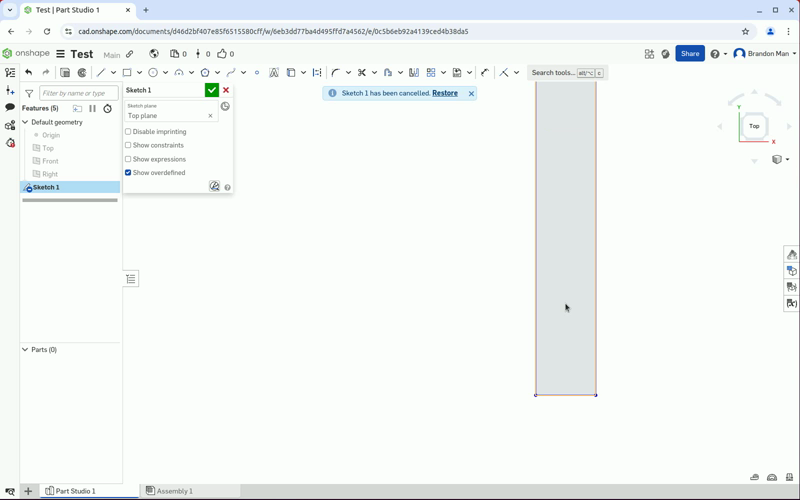
scroll(6)
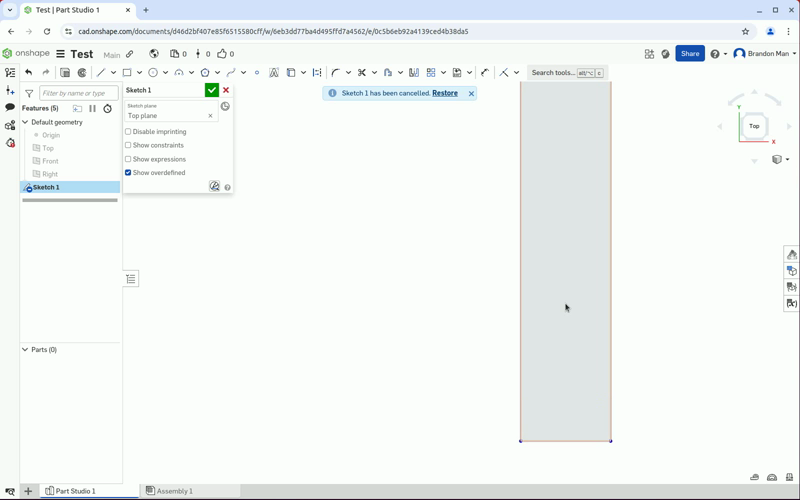
scroll(6)
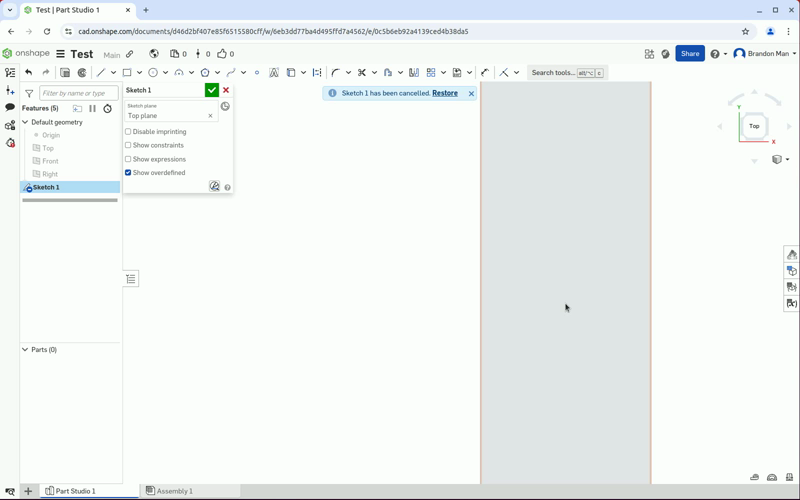
click(565, 303)
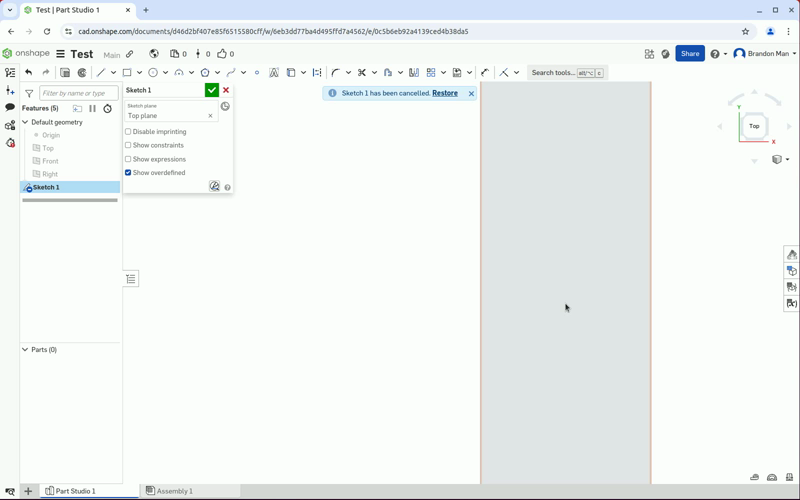
scroll(-6)
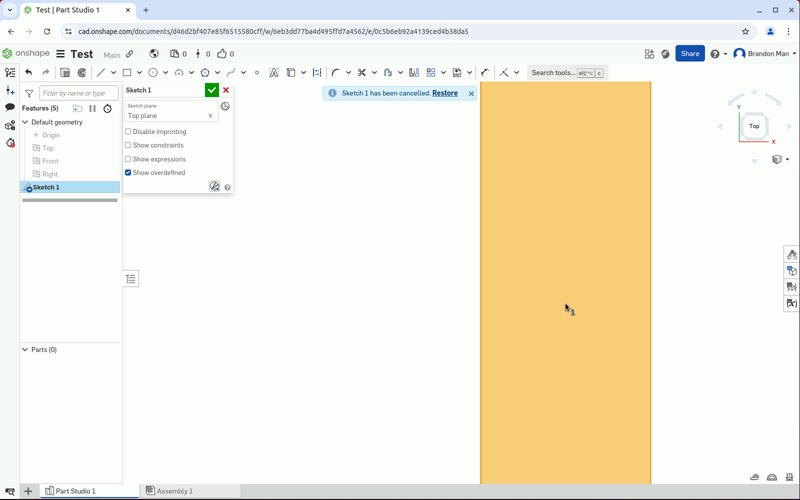
scroll(-6)
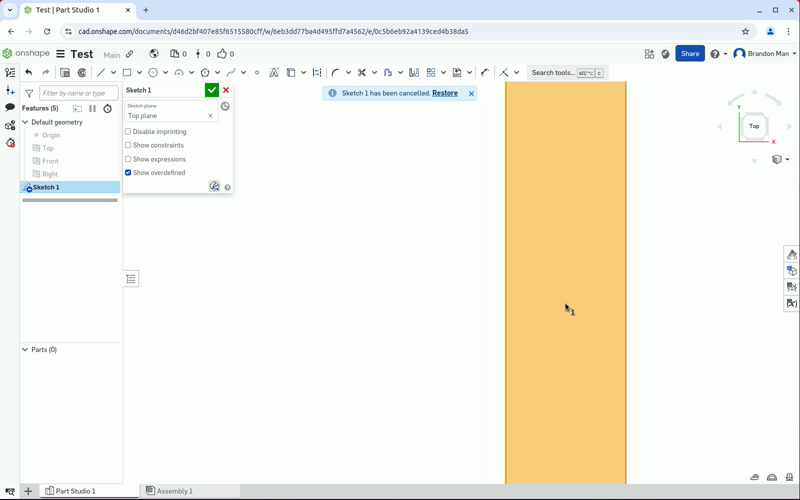
scroll(-6)
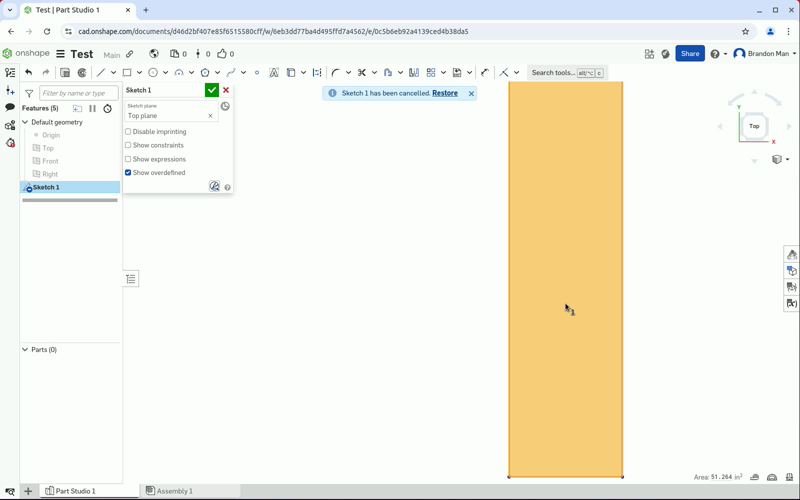
scroll(-6)
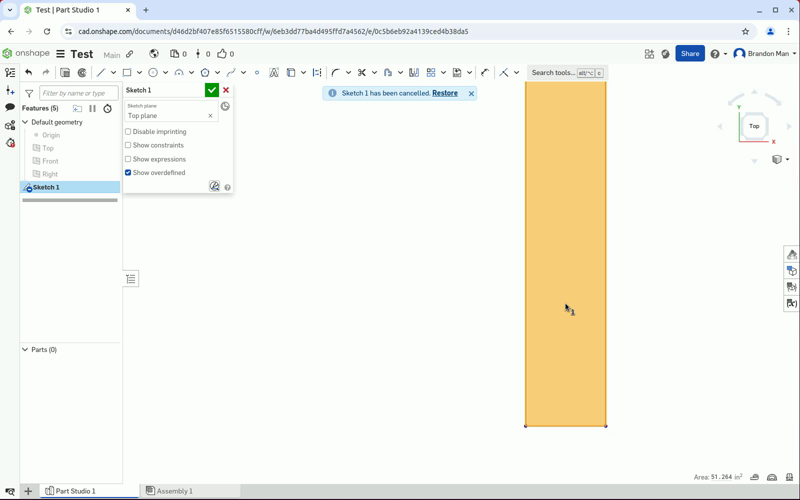
scroll(-6)
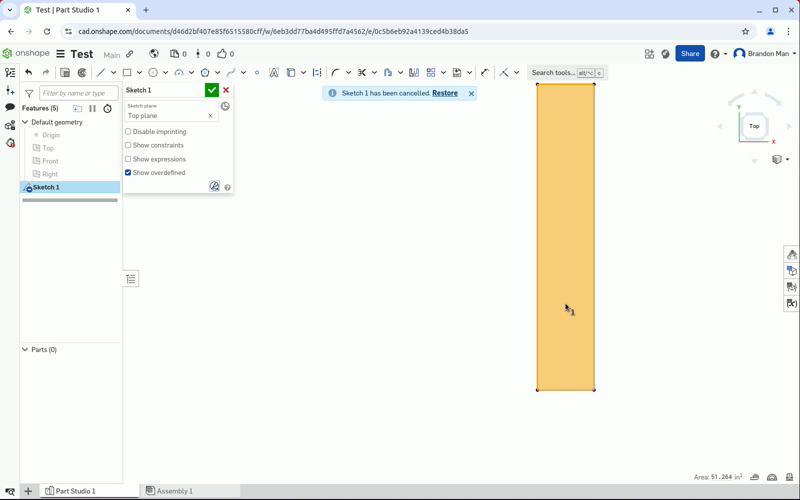
scroll(-6)
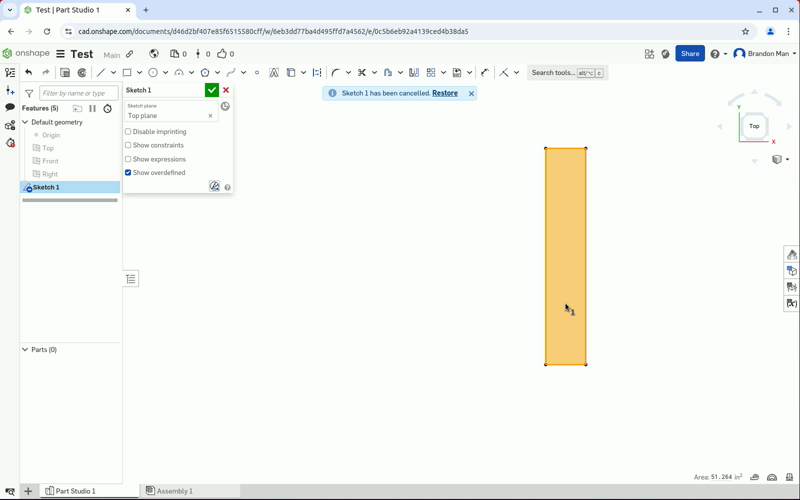
scroll(-6)
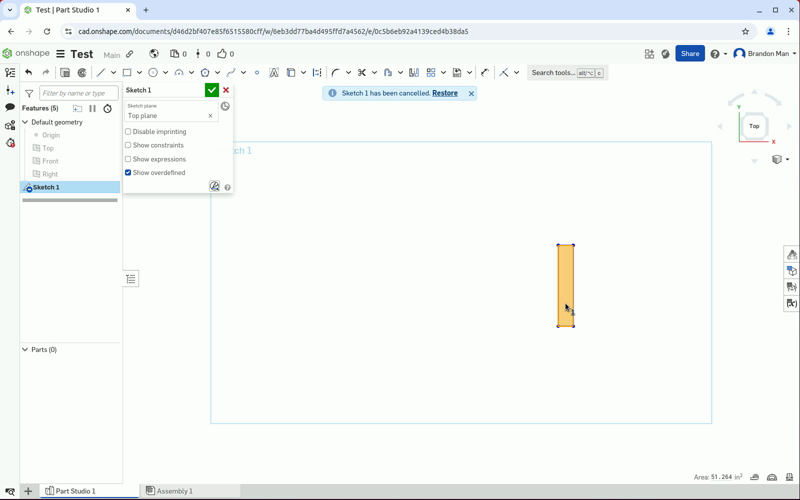
mouse_move(73, 352)
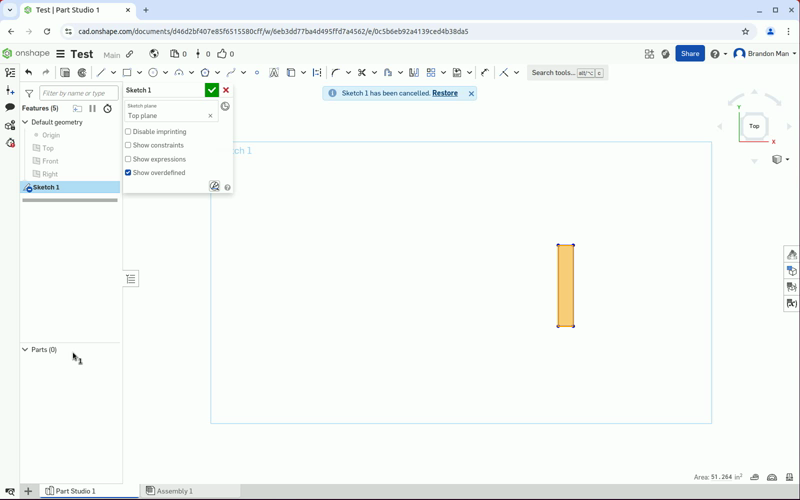
key(shift+y)
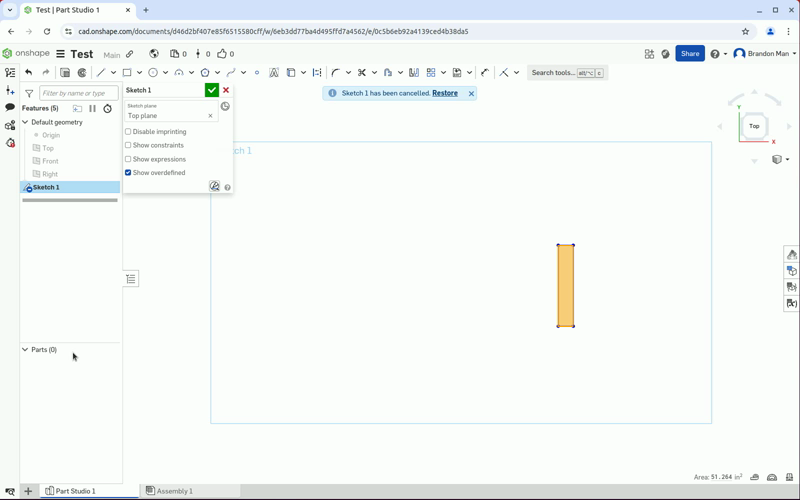
key(shift+e)
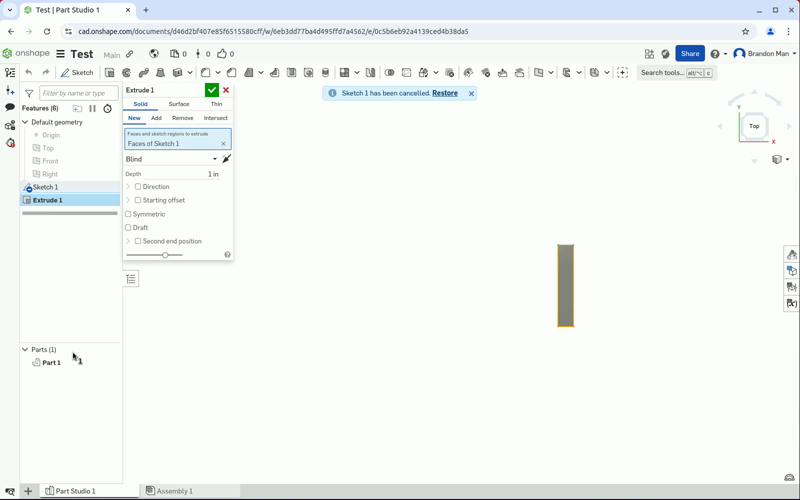
mouse_move(143, 106)
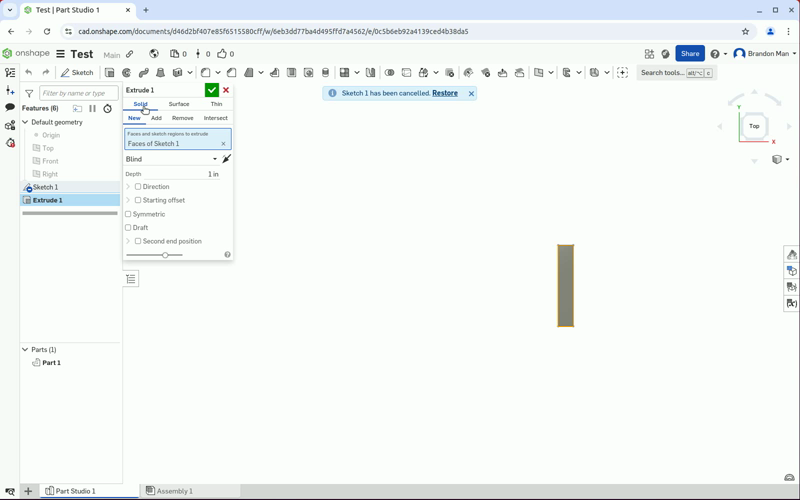
click(143, 106)
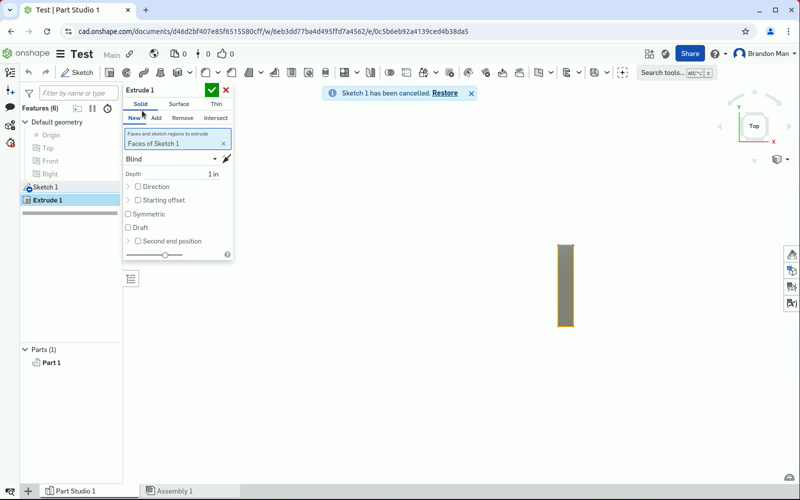
mouse_move(137, 120)
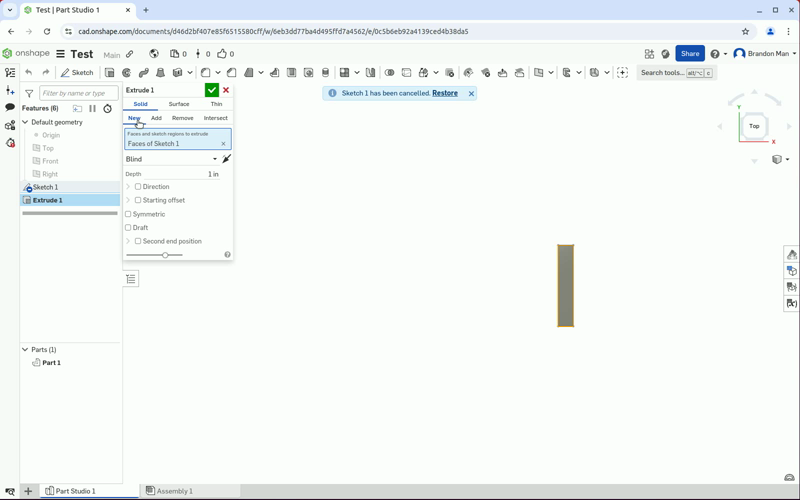
click(137, 120)
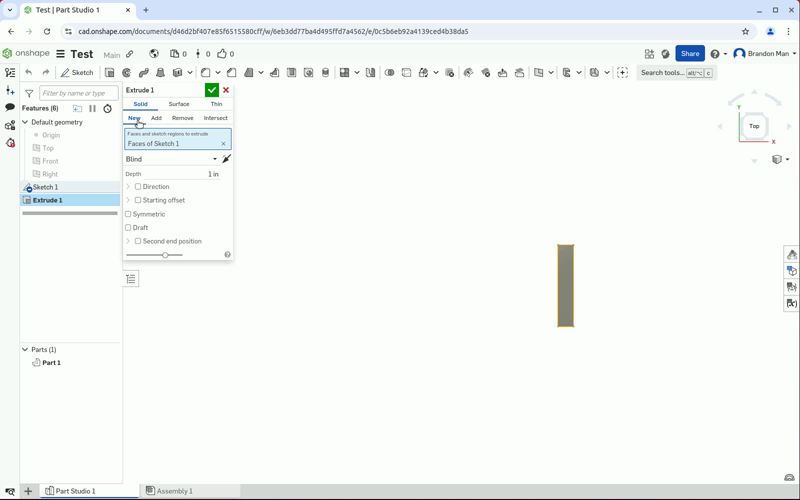
key(tab, 4)
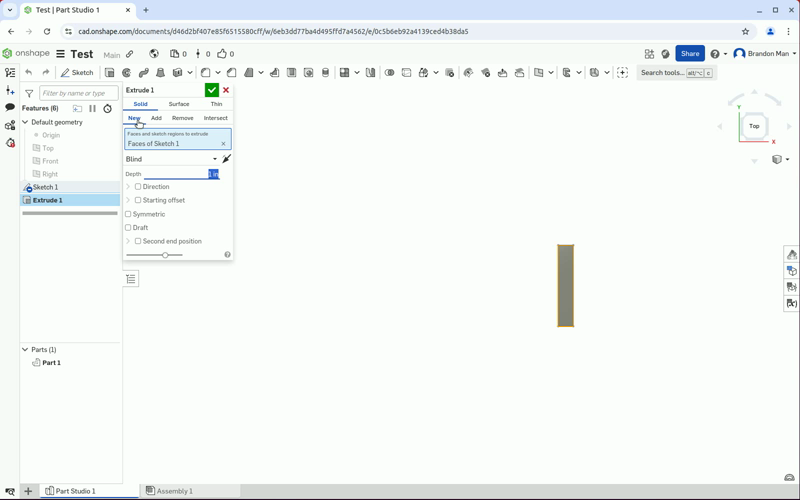
text(4.574)
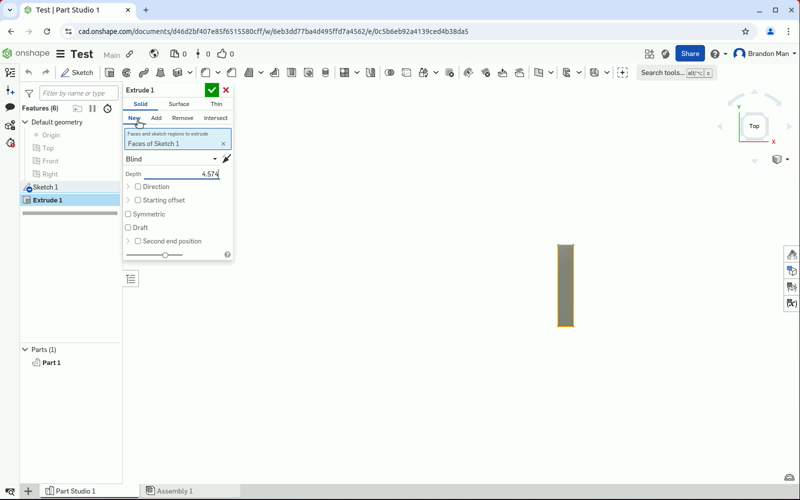
key(enter)
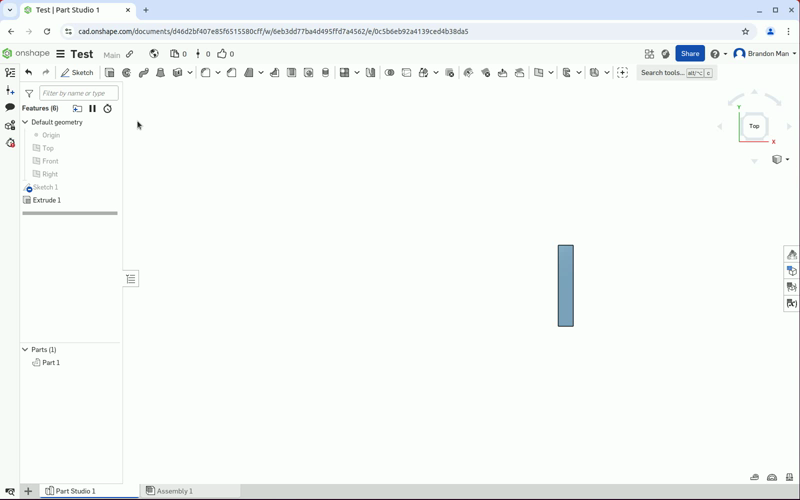
key(shift+h)
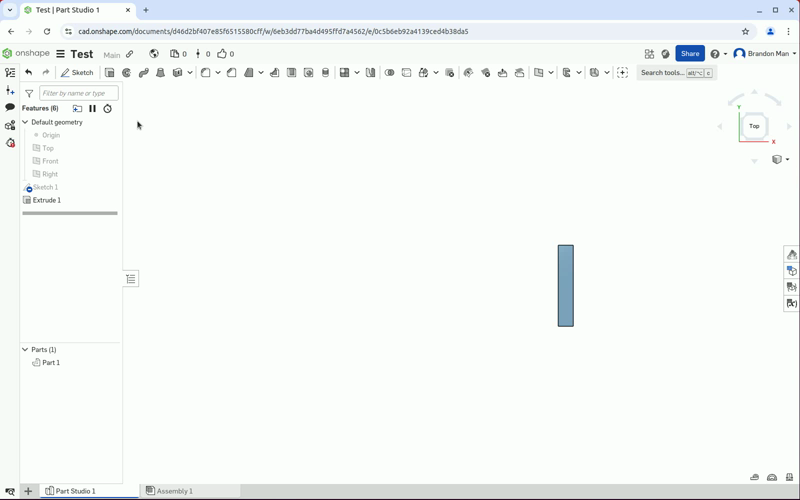
key(shift+h)
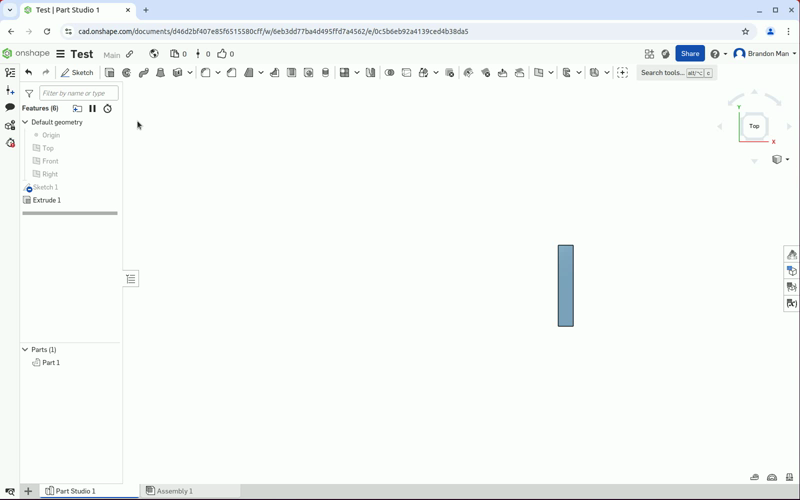
mouse_move(73, 189)
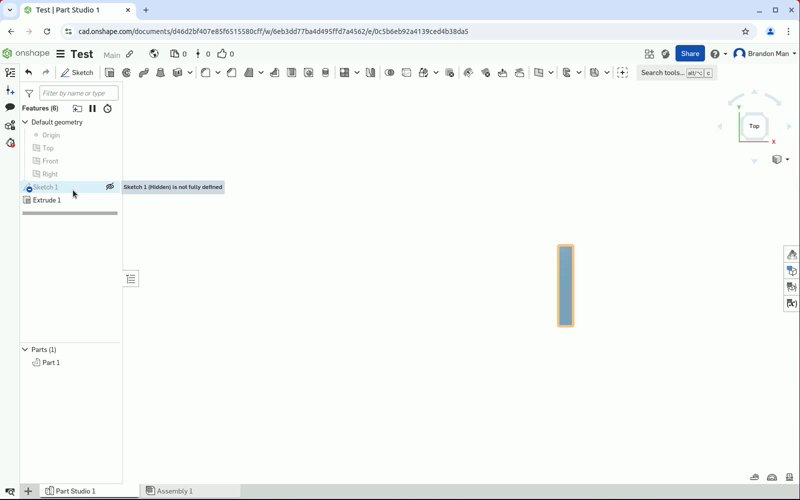
click(73, 189)
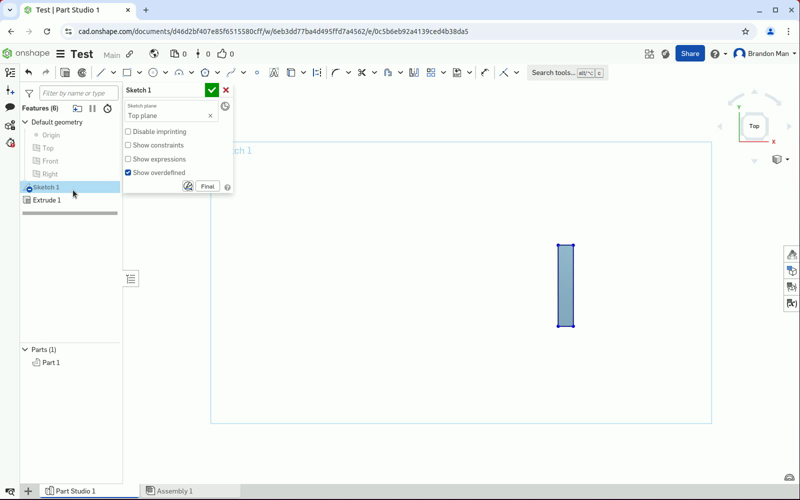
mouse_move(229, 92)
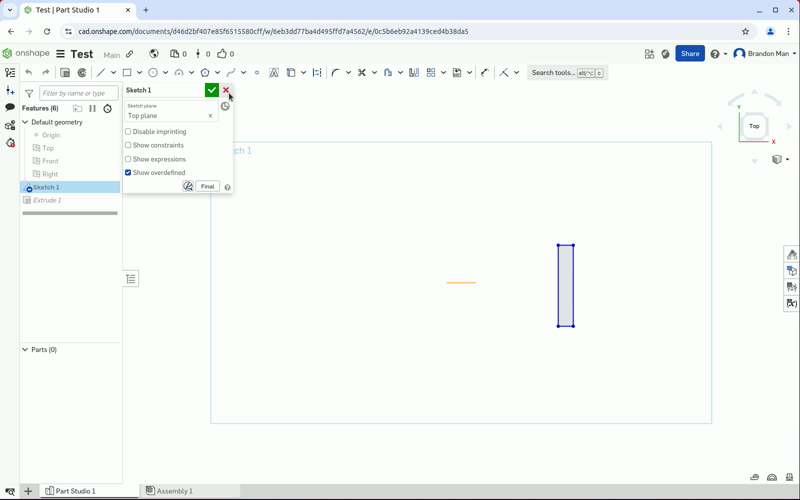
click(229, 92)
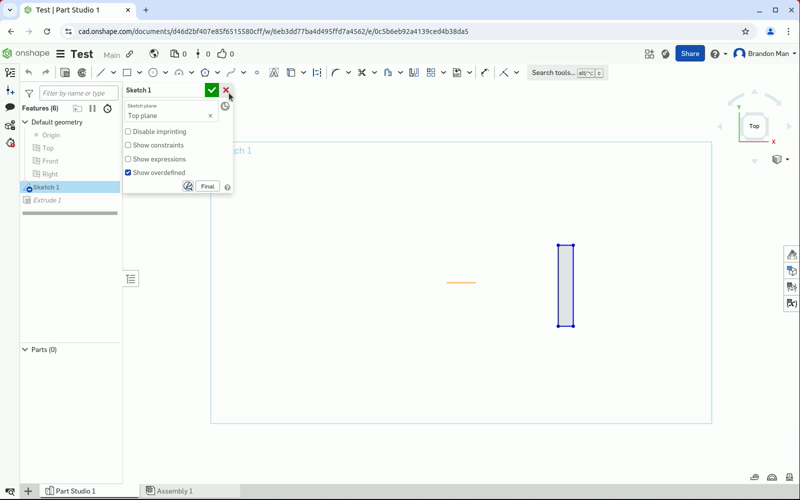
key(shift+s)
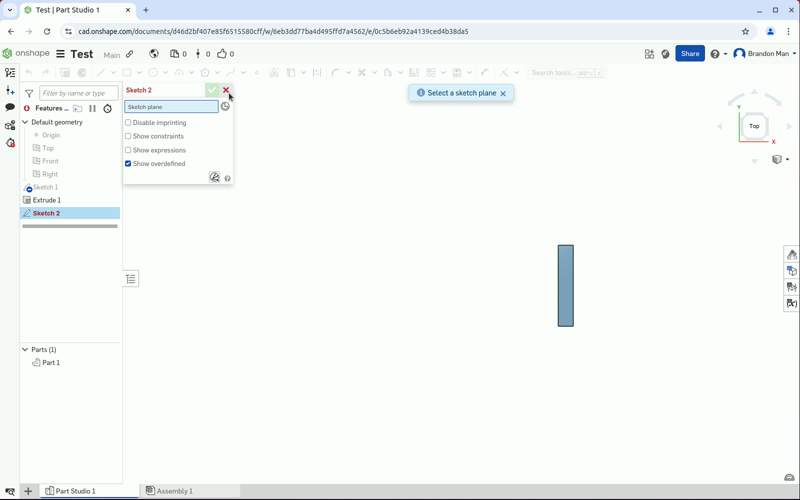
mouse_move(73, 150)
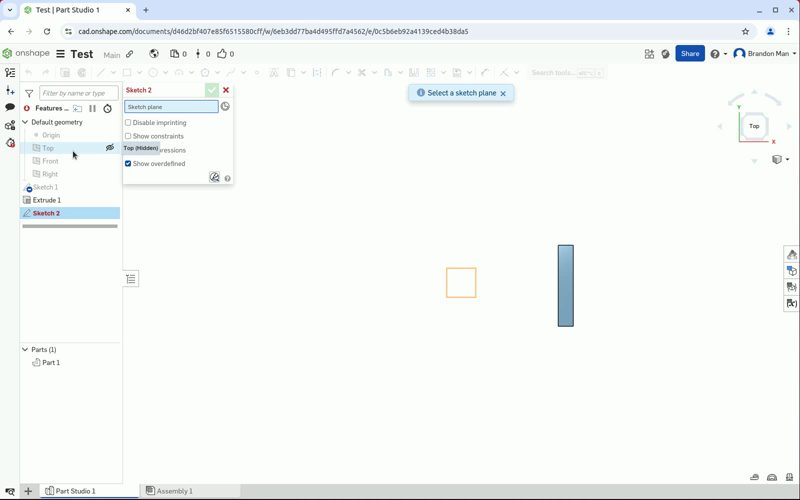
click(73, 150)
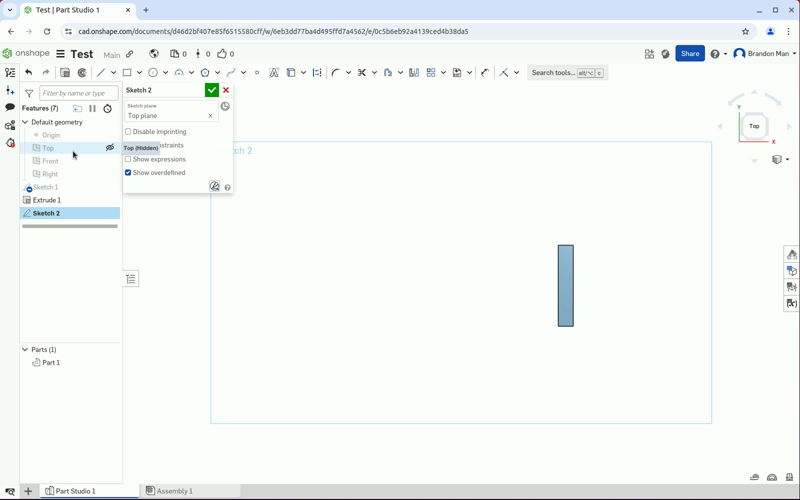
mouse_move(73, 352)
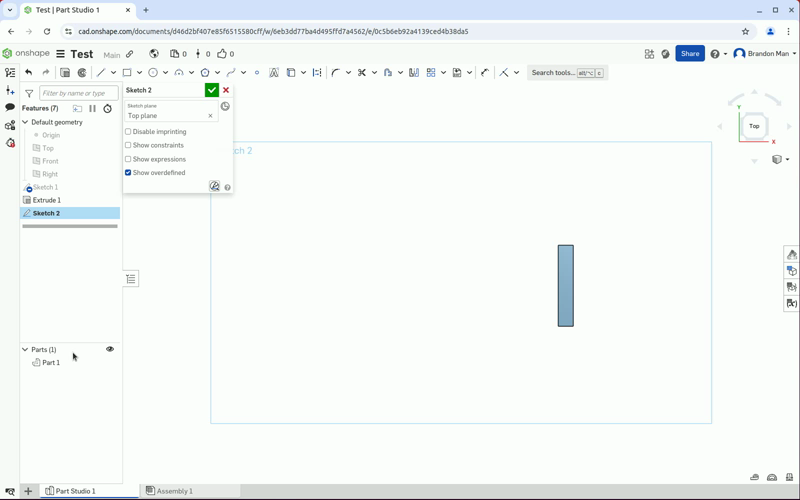
key(y)
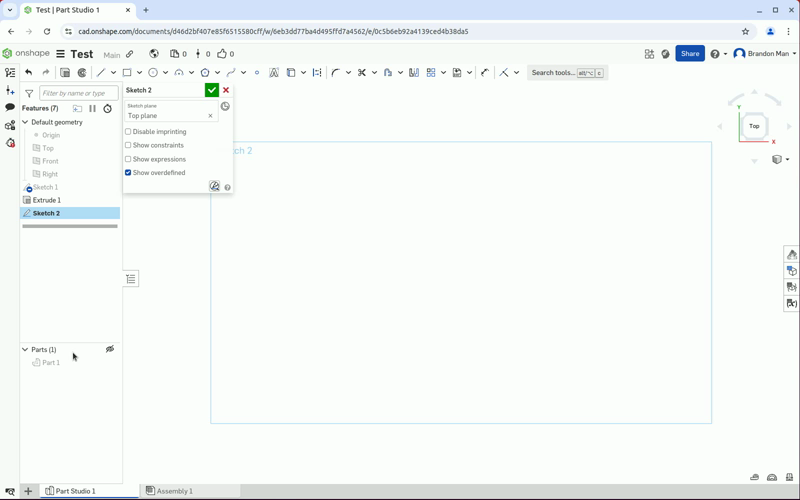
key(l)
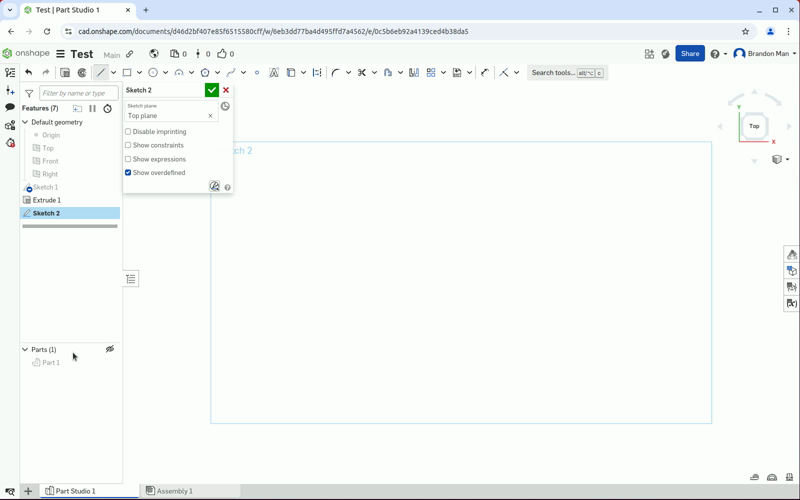
key_down(shift)
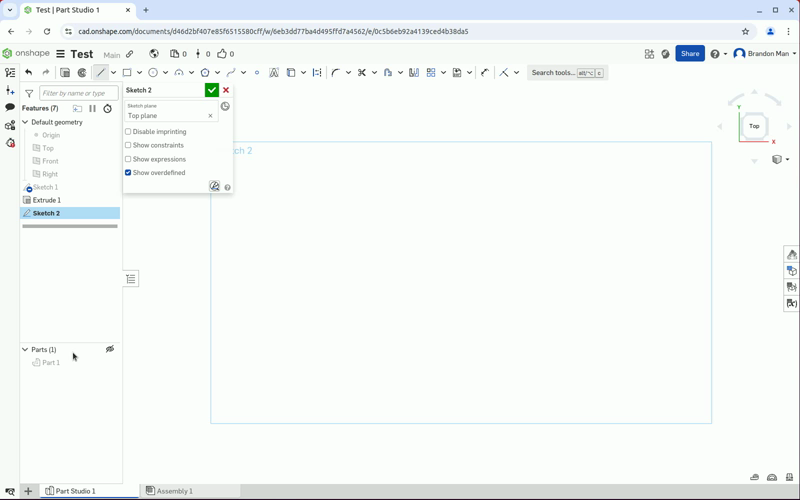
mouse_move(558, 357)
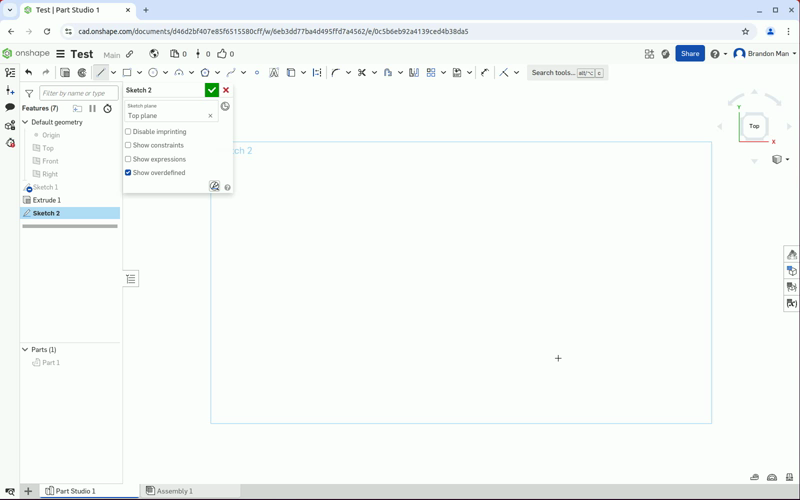
click(558, 357)
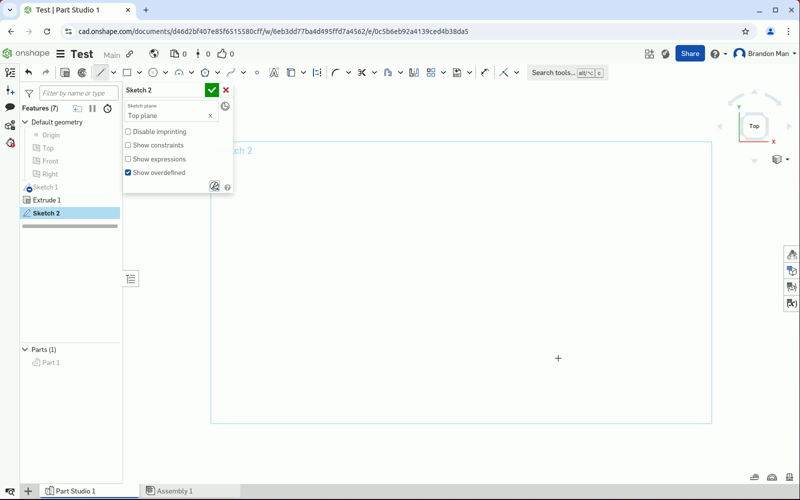
key_up(shift)
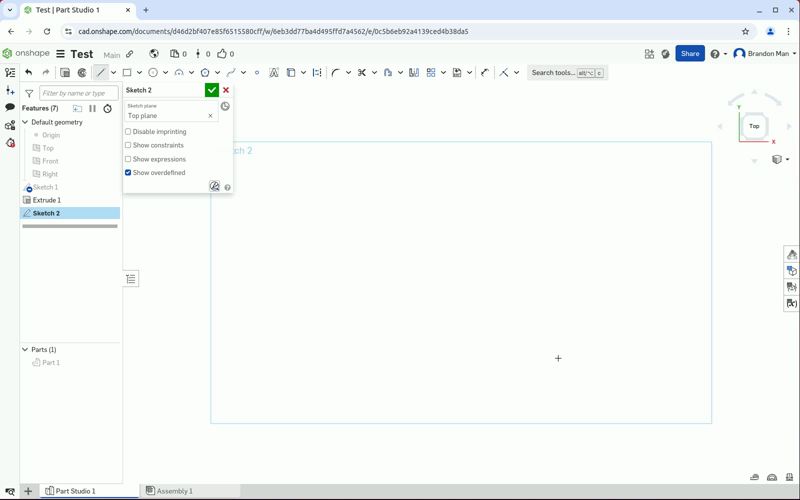
key_down(shift)
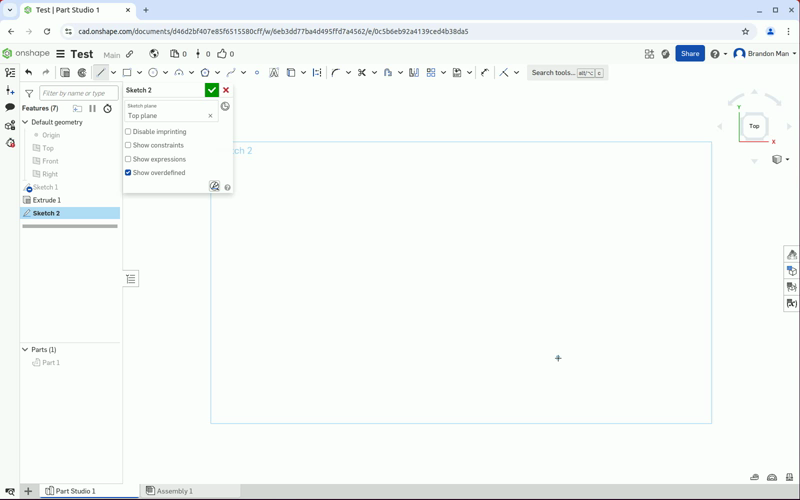
mouse_move(588, 357)
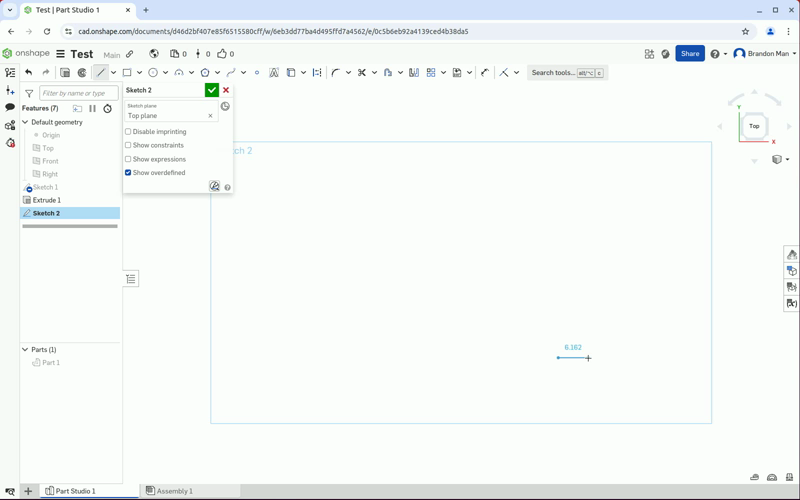
mouse_move(573, 357)
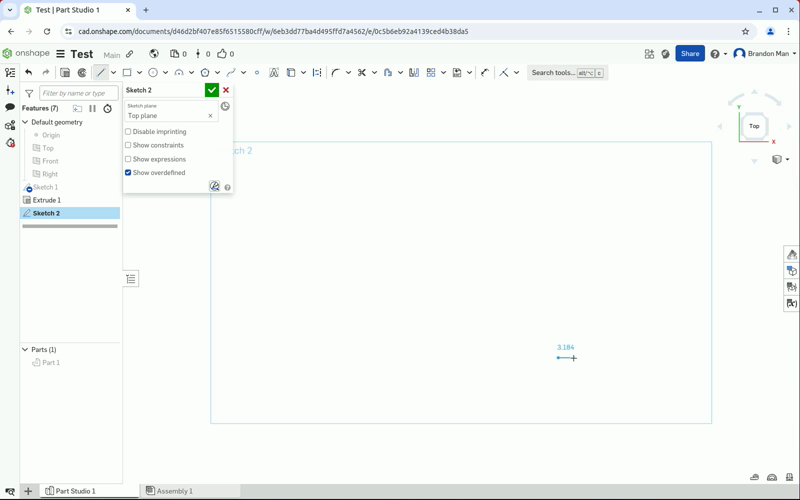
click(573, 357)
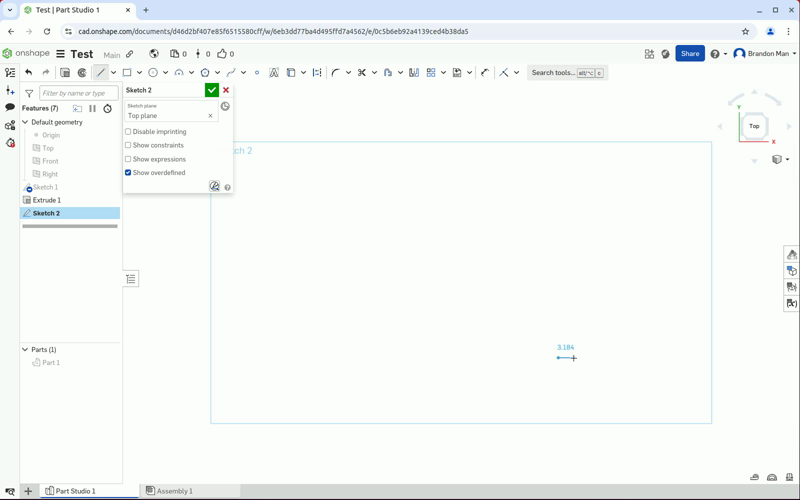
key_up(shift)
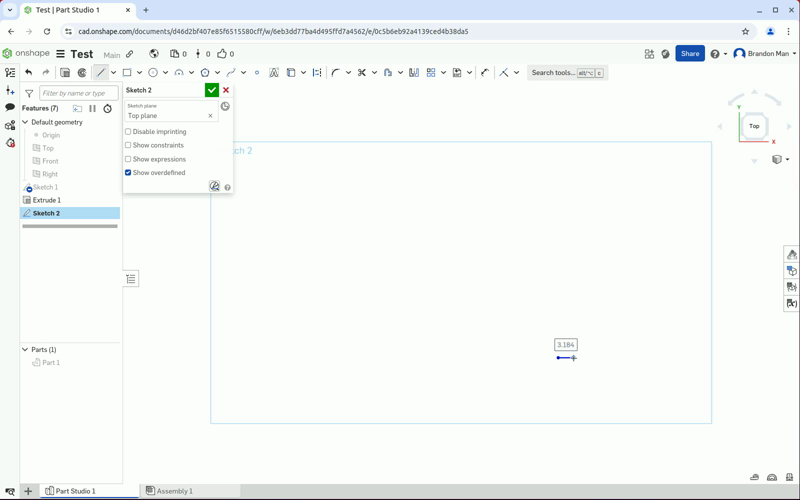
key_down(shift)
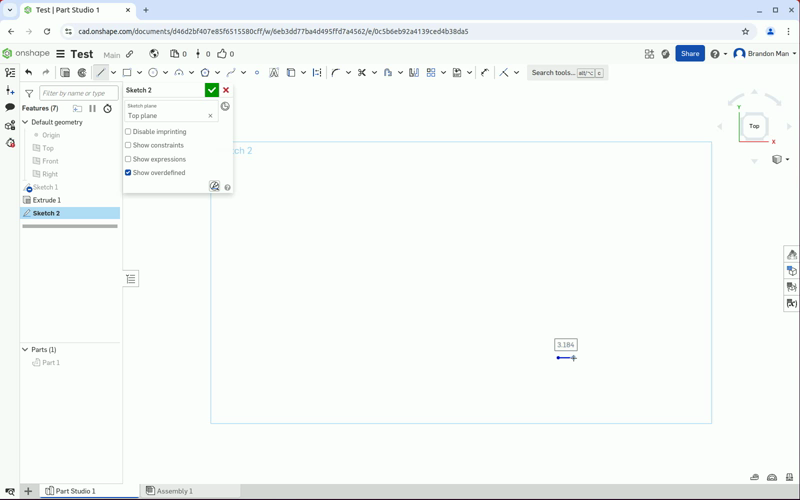
mouse_move(589, 357)
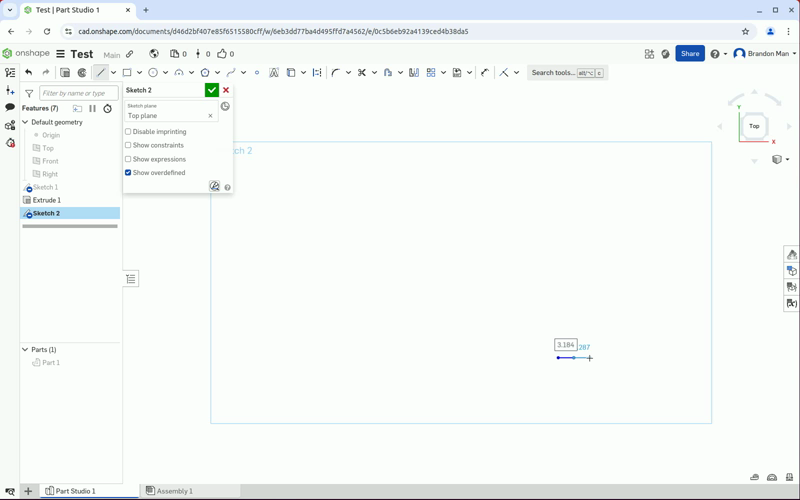
mouse_move(573, 325)
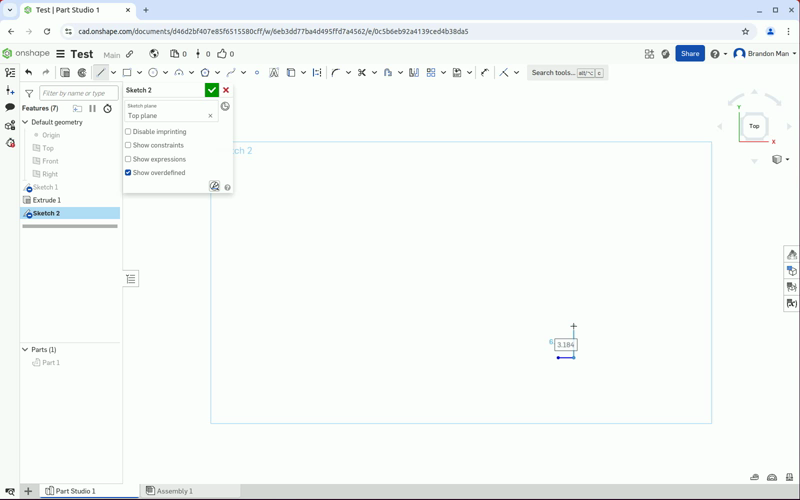
click(573, 325)
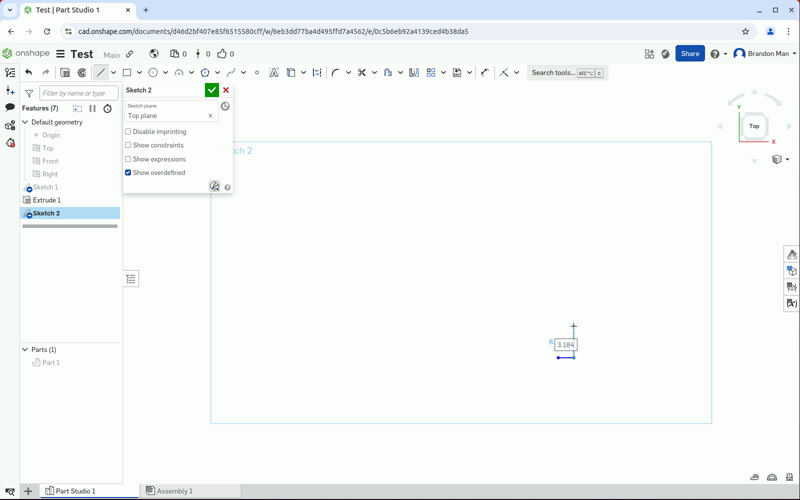
key_up(shift)
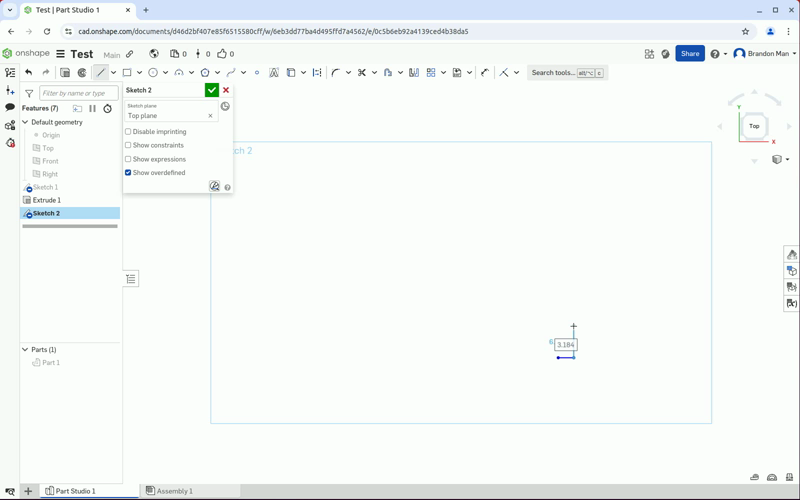
key_down(shift)
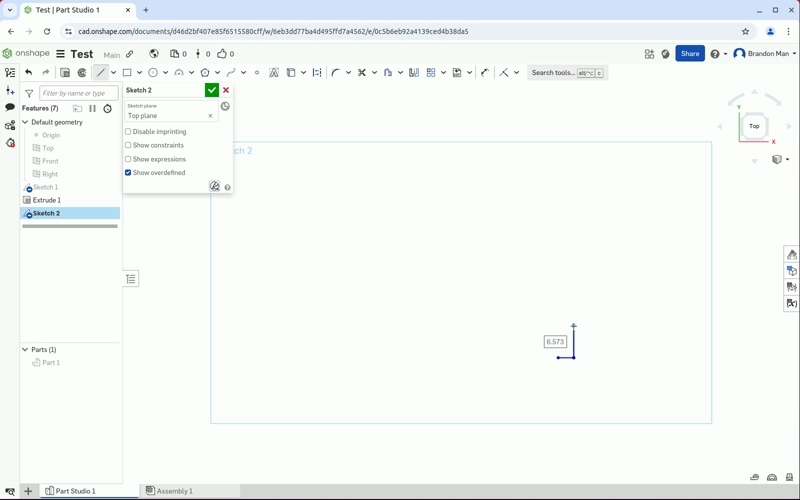
mouse_move(589, 325)
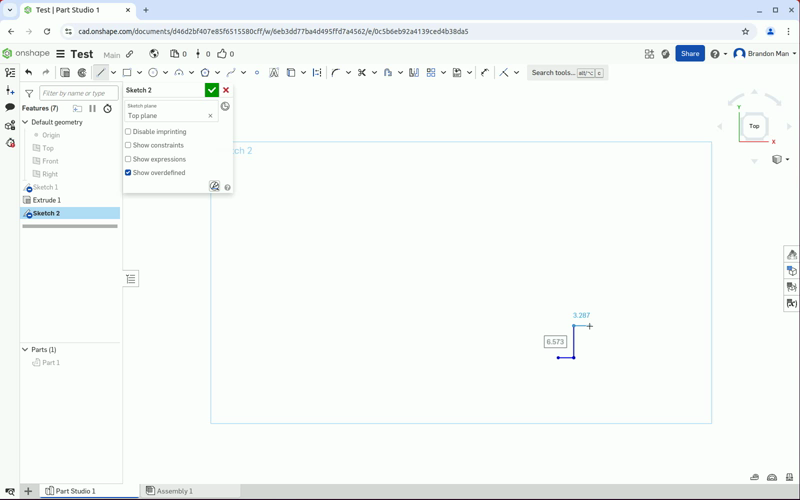
mouse_move(558, 325)
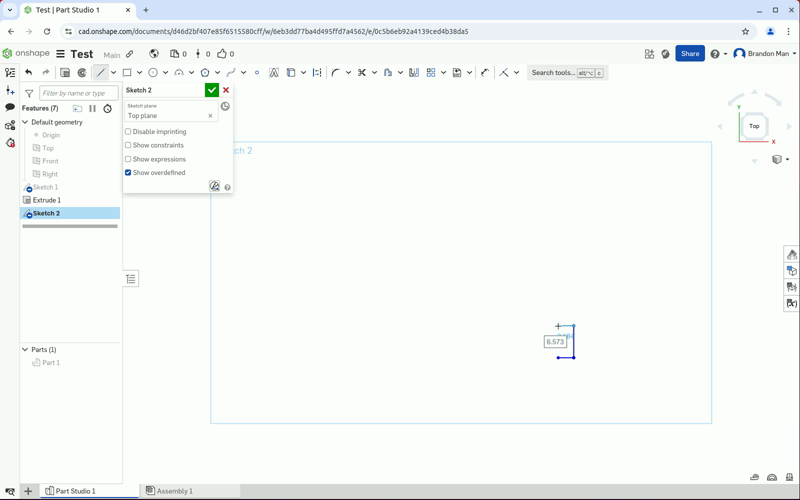
click(558, 325)
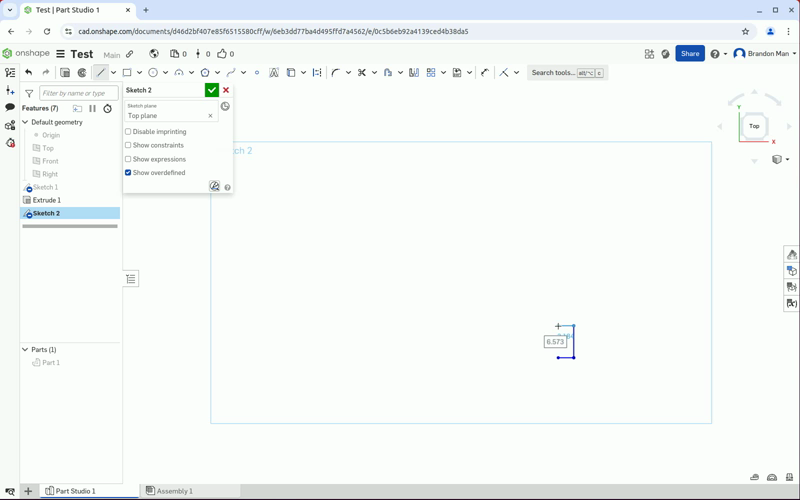
key_up(shift)
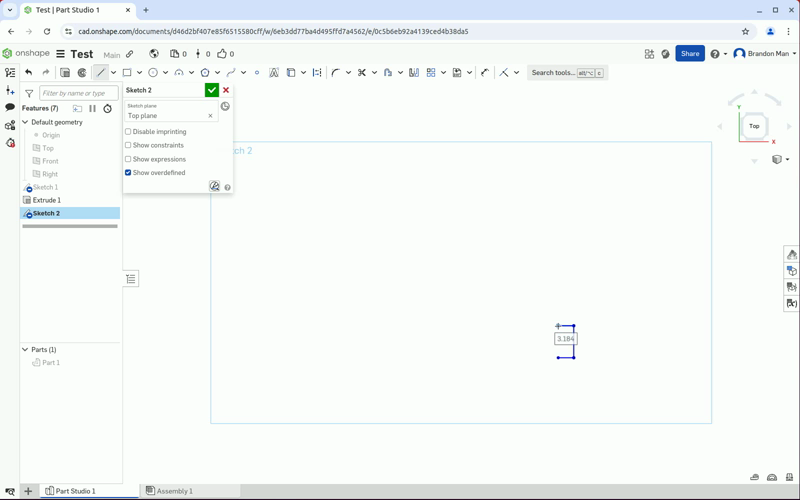
mouse_move(588, 325)
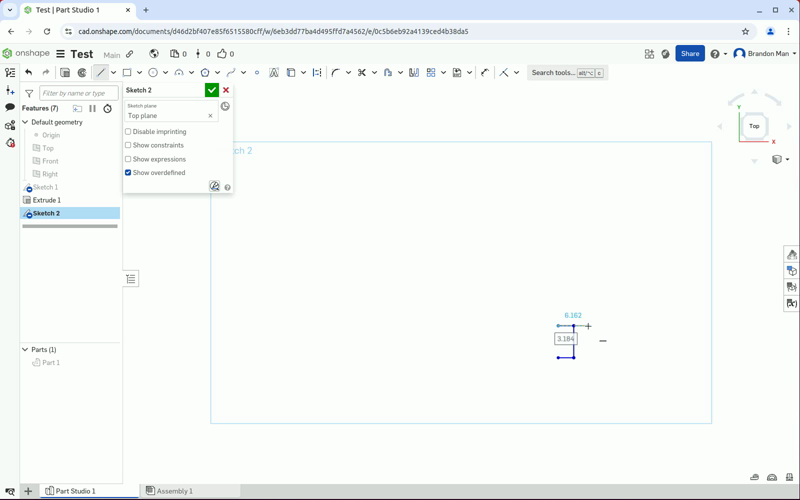
key_down(shift)
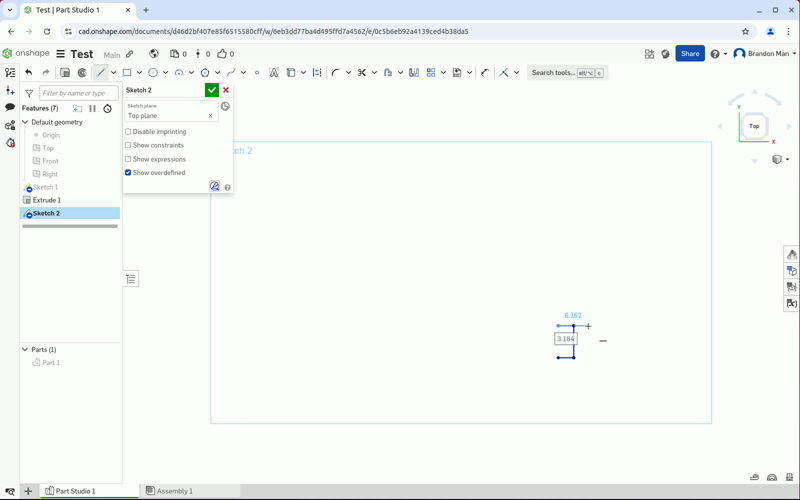
mouse_move(558, 357)
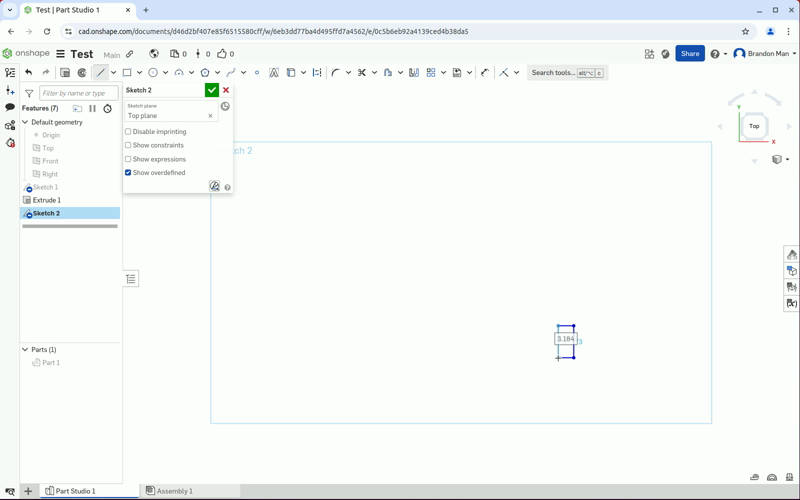
key_up(shift)
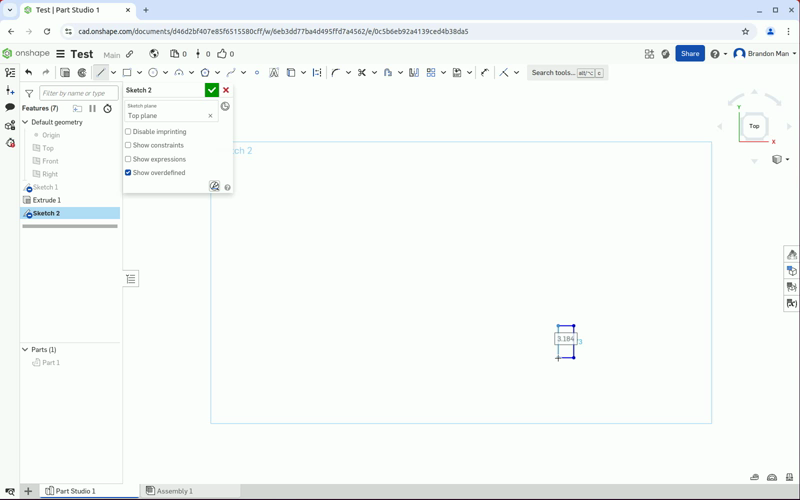
click(558, 357)
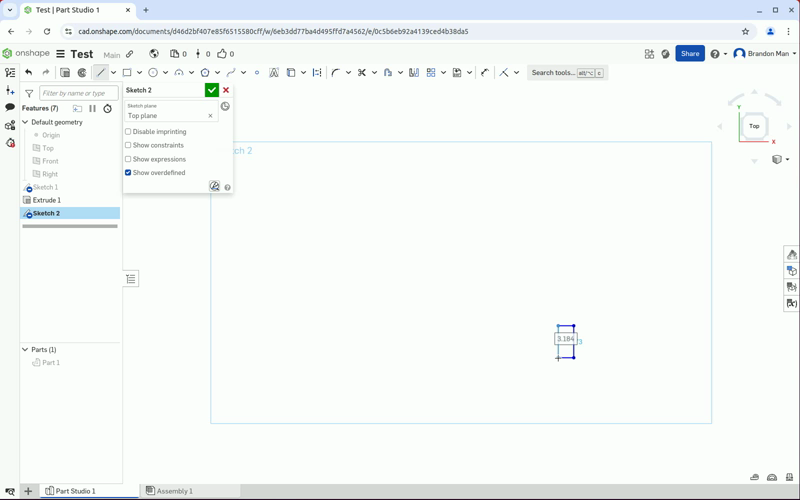
key(esc)
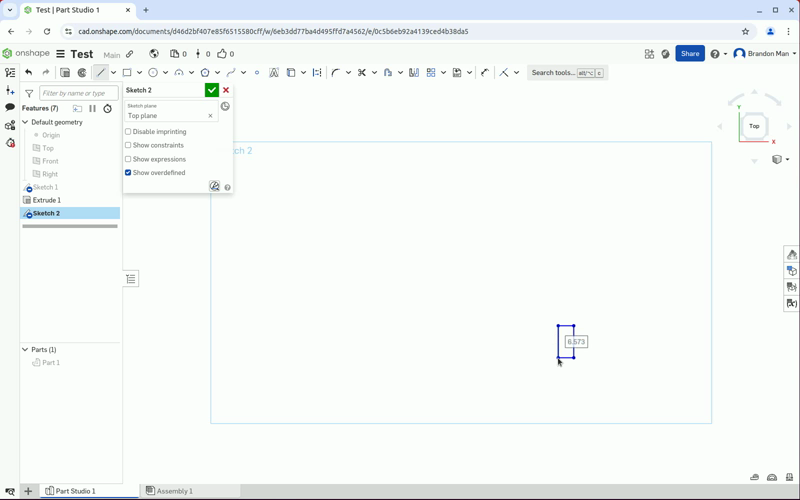
mouse_move(566, 350)
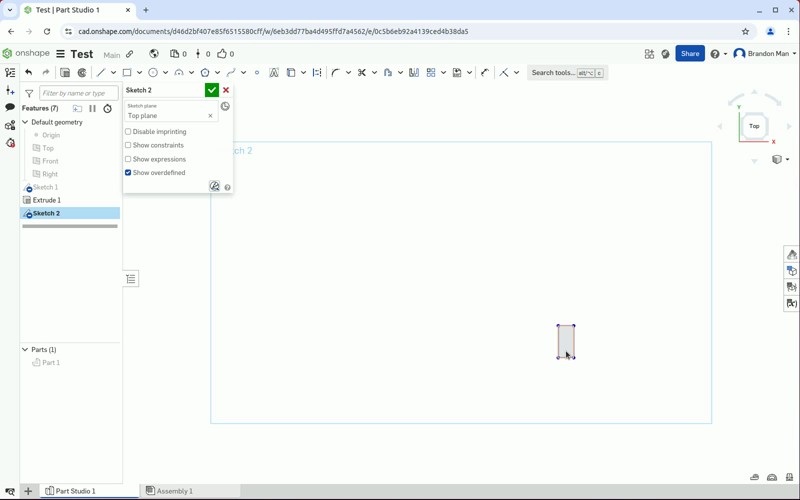
scroll(6)
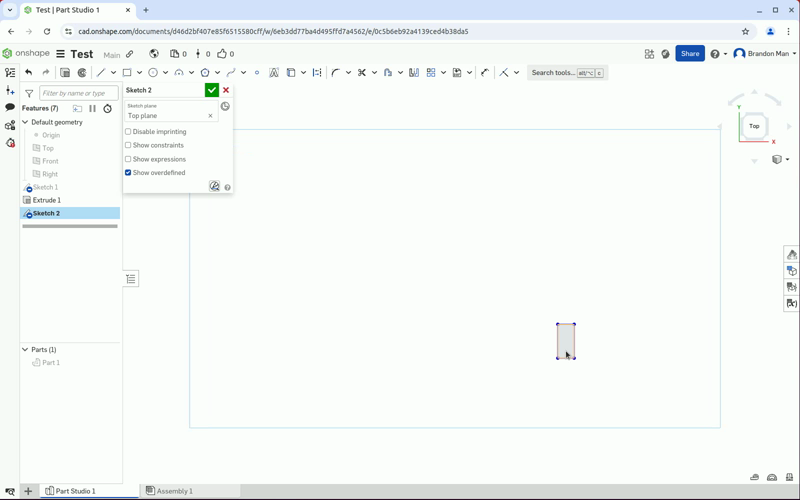
scroll(6)
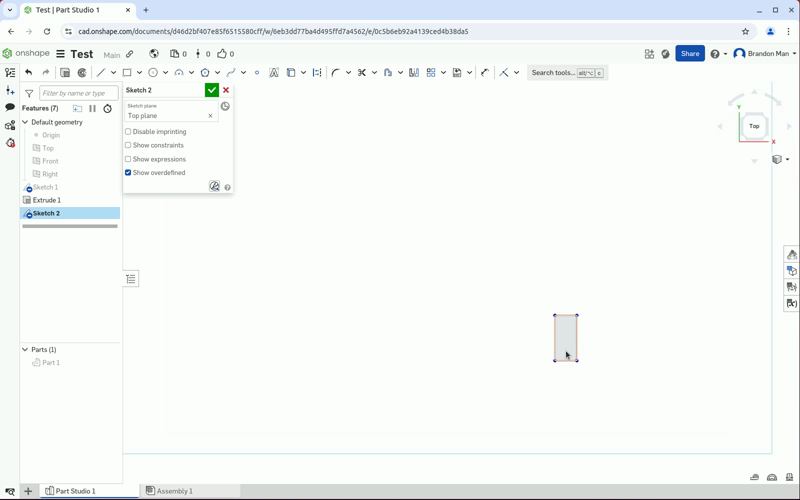
scroll(6)
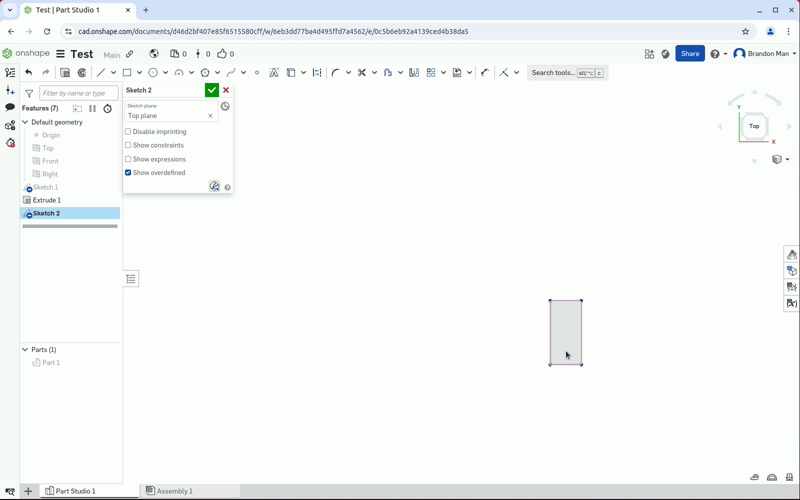
scroll(6)
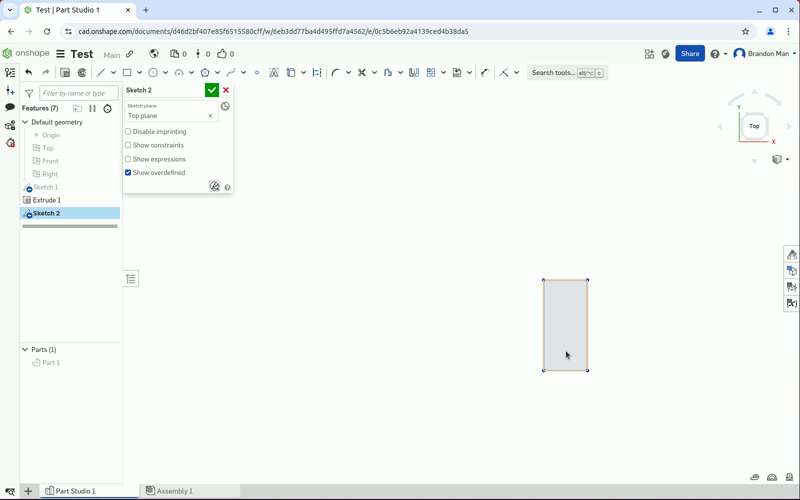
scroll(6)
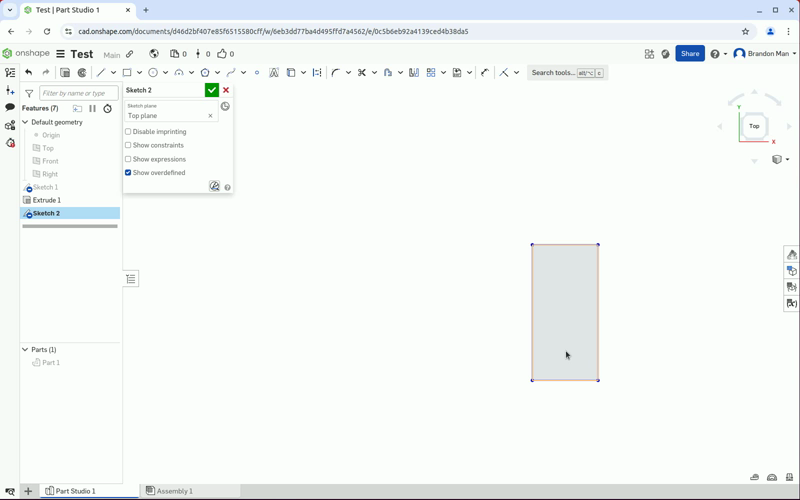
scroll(6)
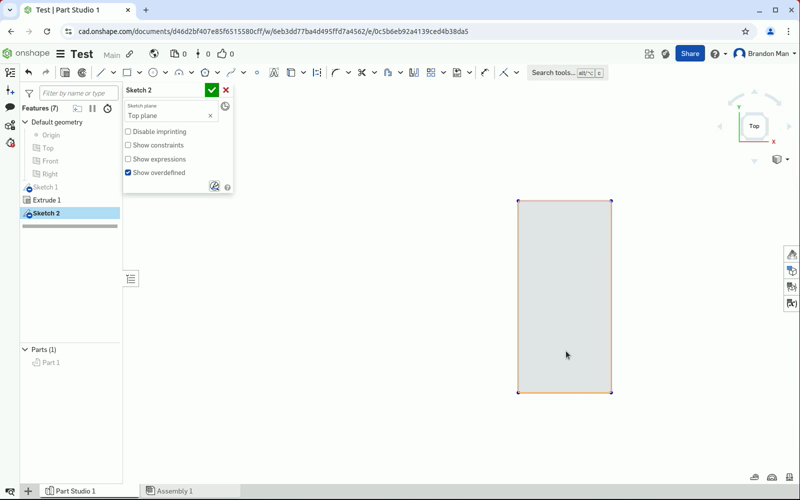
scroll(6)
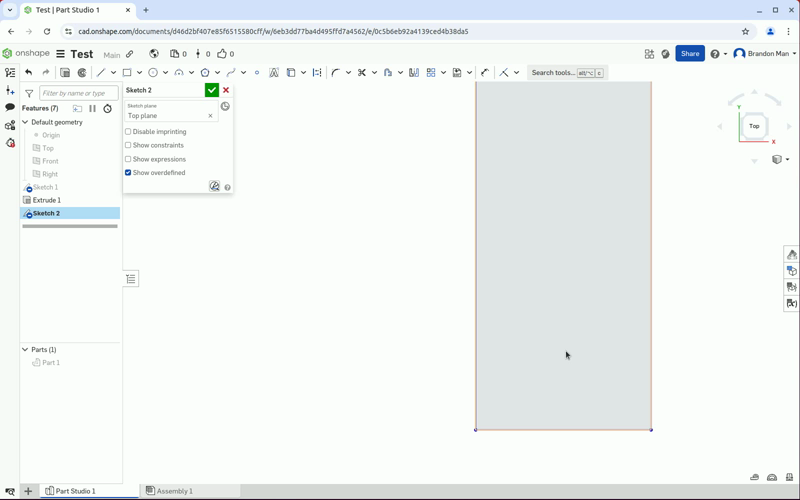
click(566, 350)
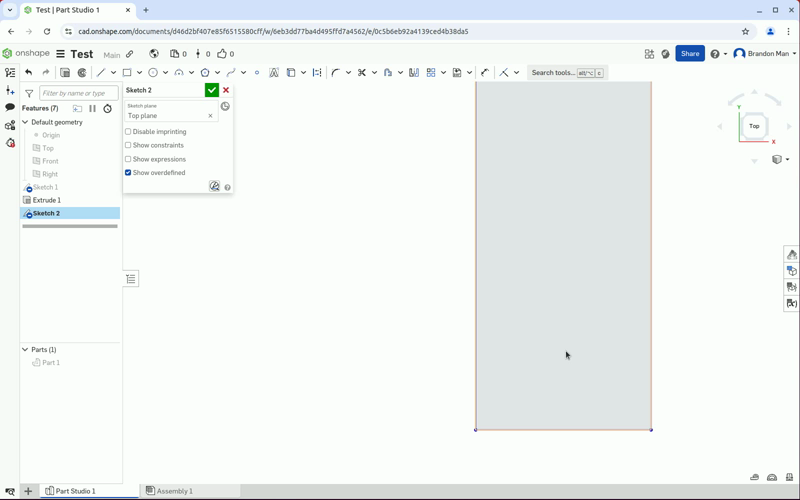
scroll(-6)
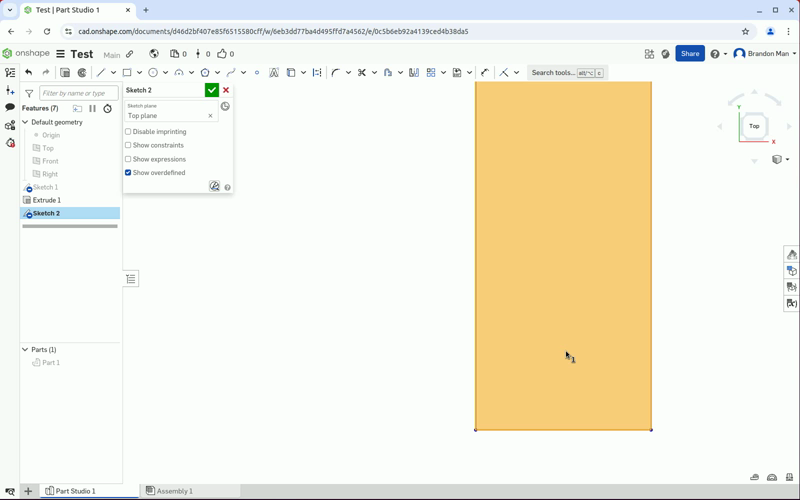
scroll(-6)
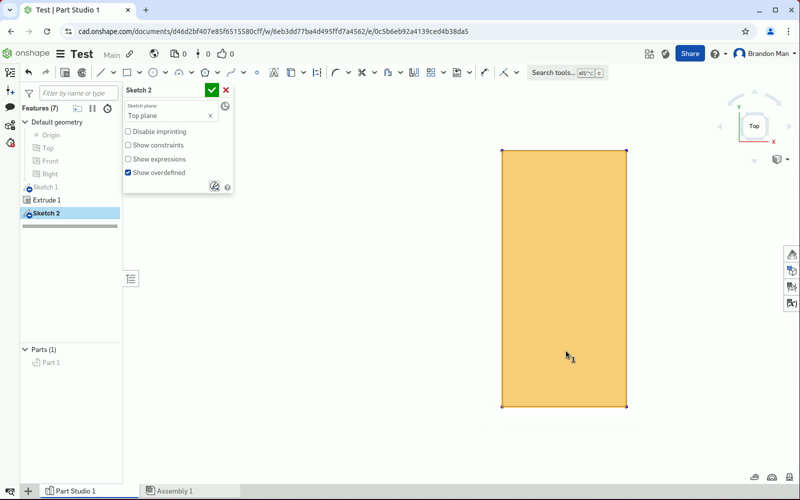
scroll(-6)
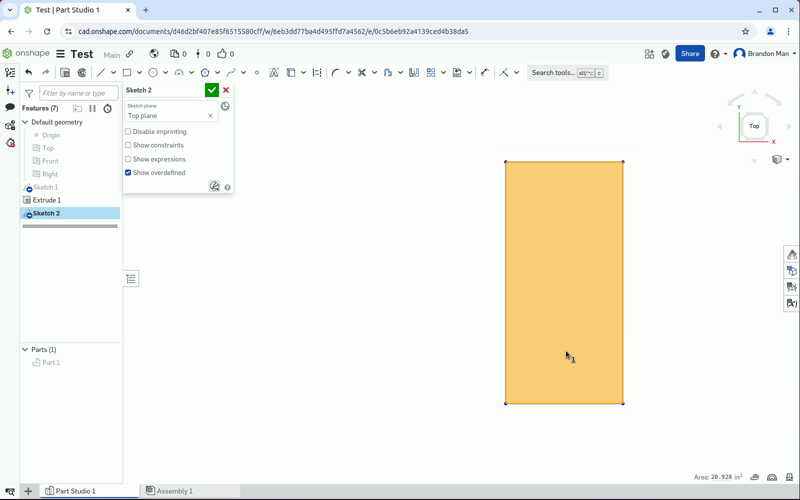
scroll(-6)
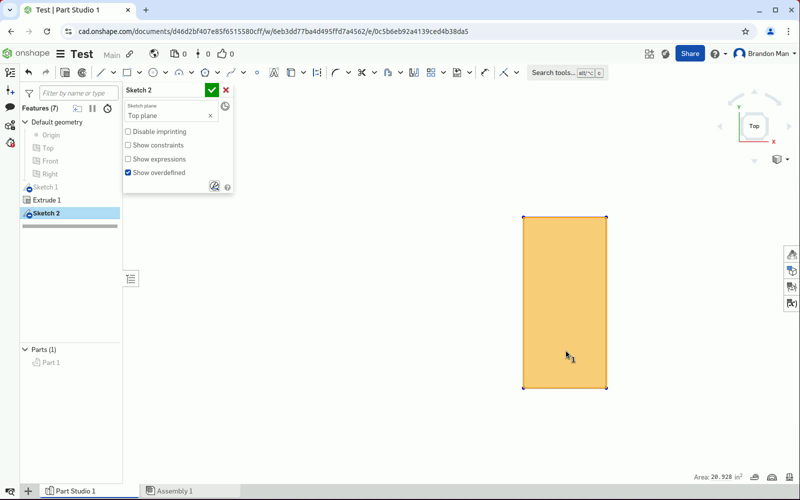
scroll(-6)
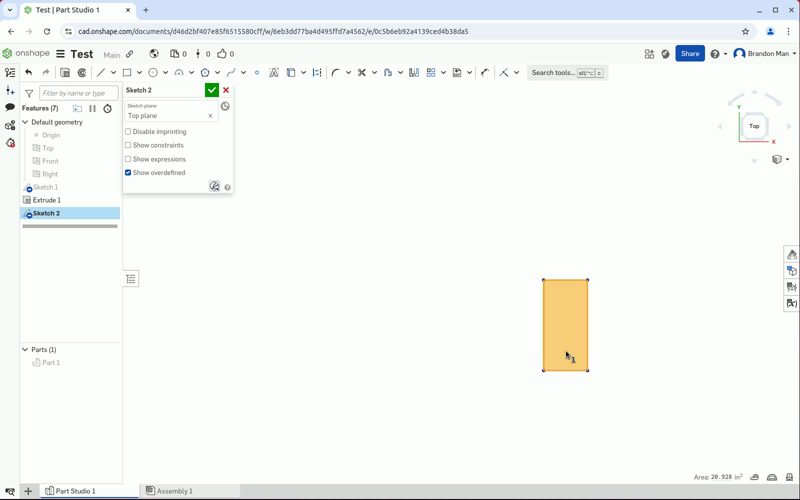
scroll(-6)
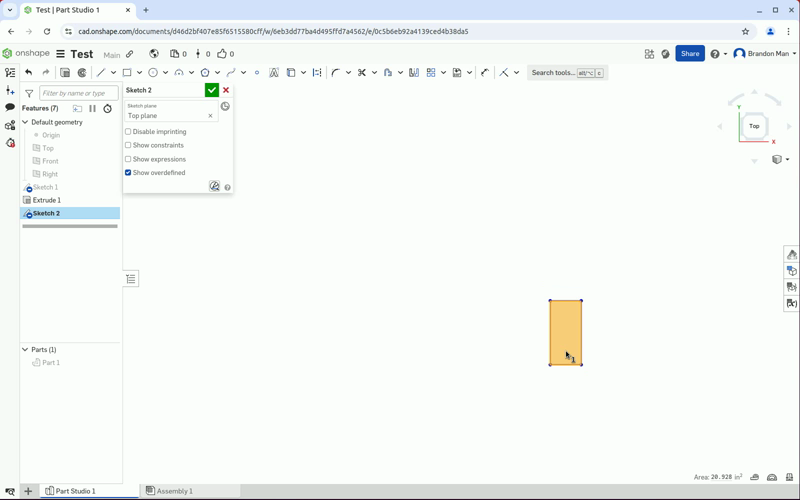
scroll(-6)
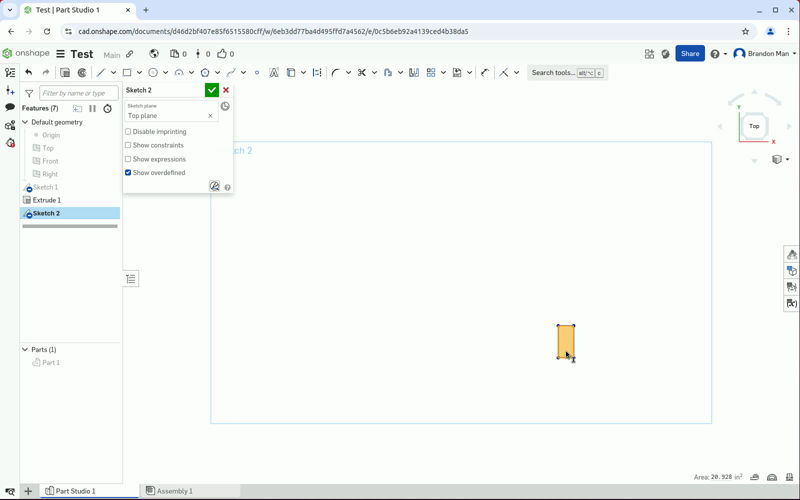
mouse_move(73, 352)
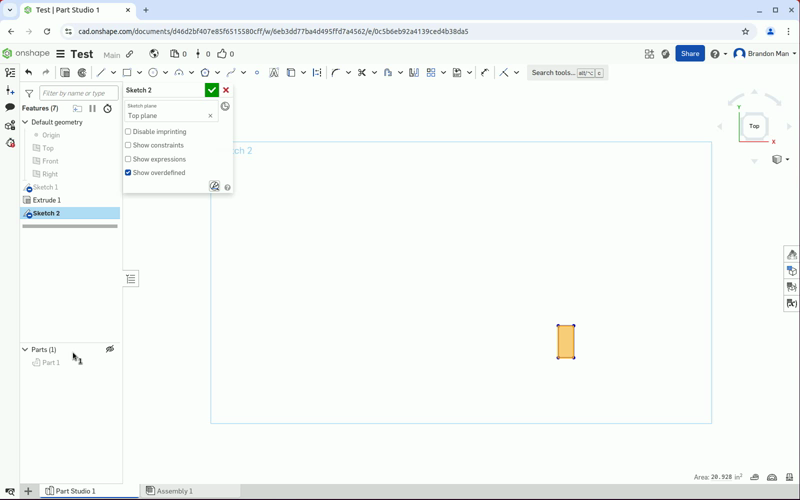
key(shift+y)
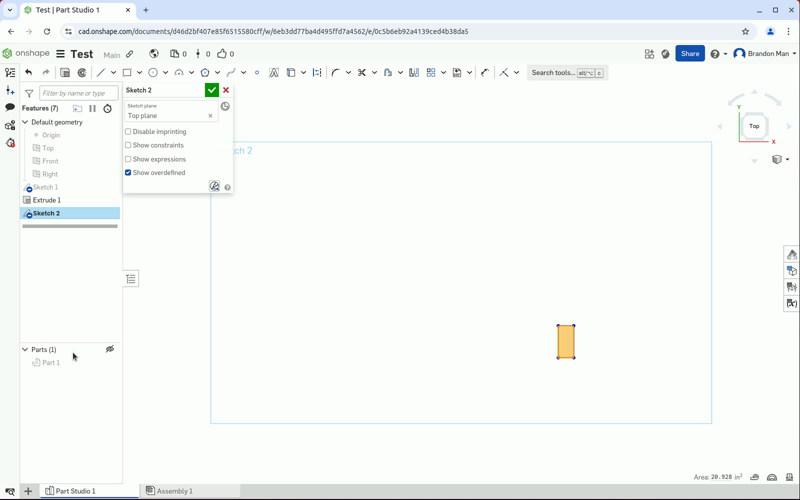
key(shift+e)
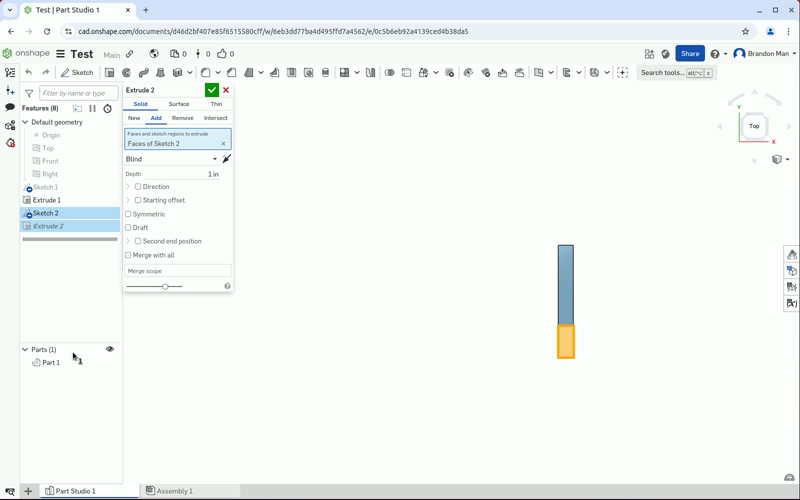
mouse_move(143, 106)
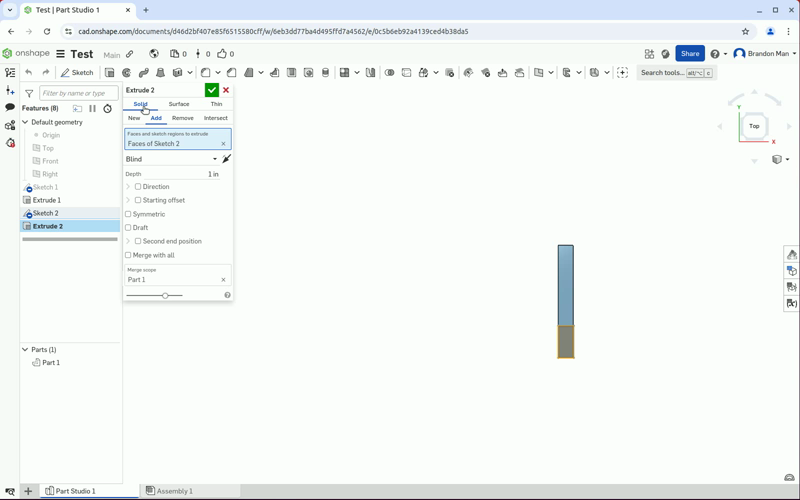
click(143, 106)
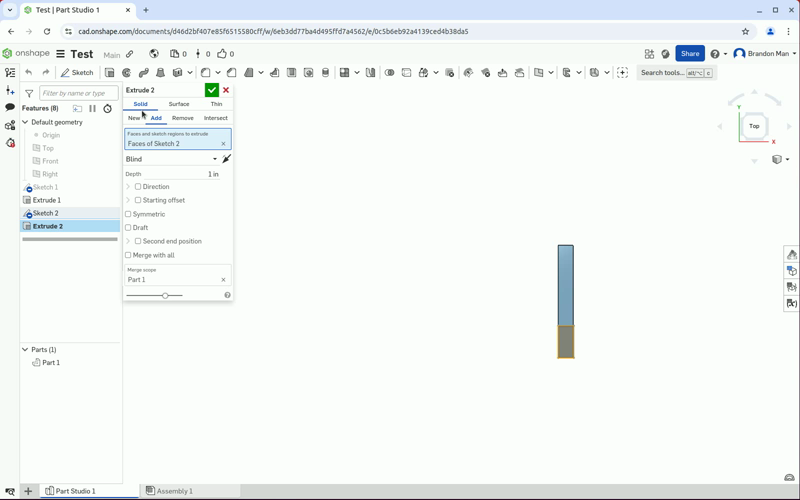
mouse_move(137, 120)
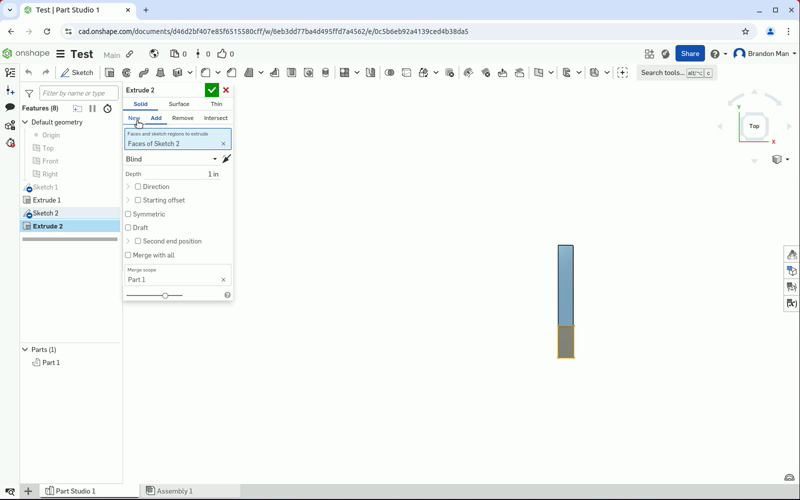
click(137, 120)
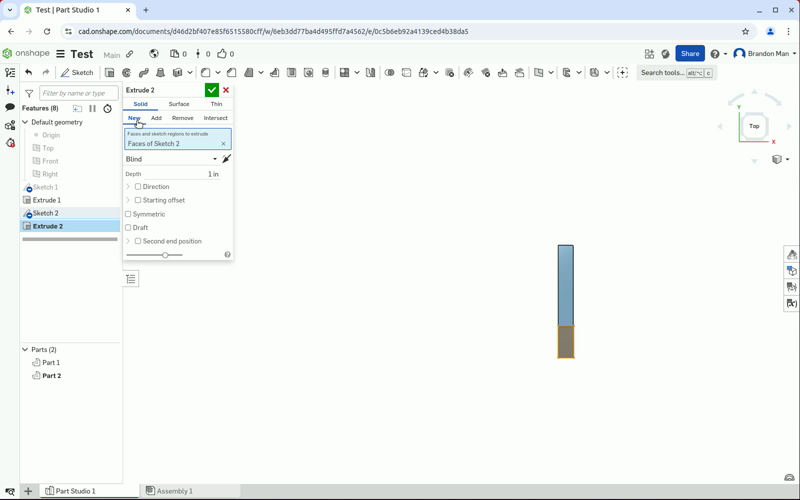
key(tab, 4)
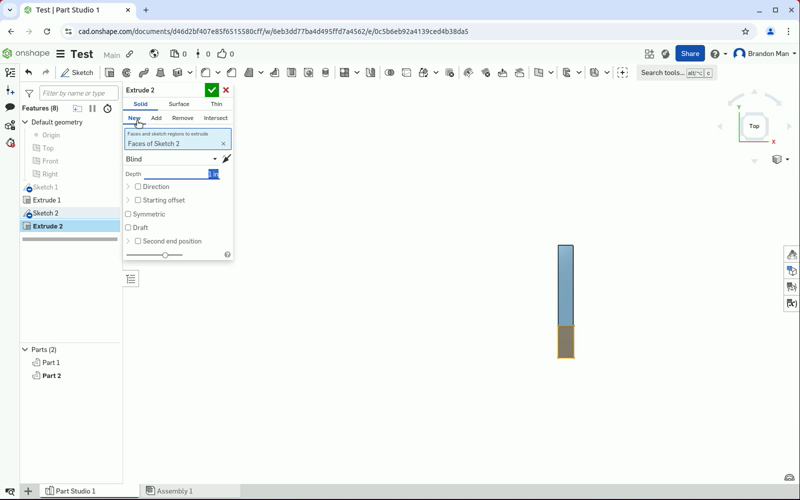
text(4.574)
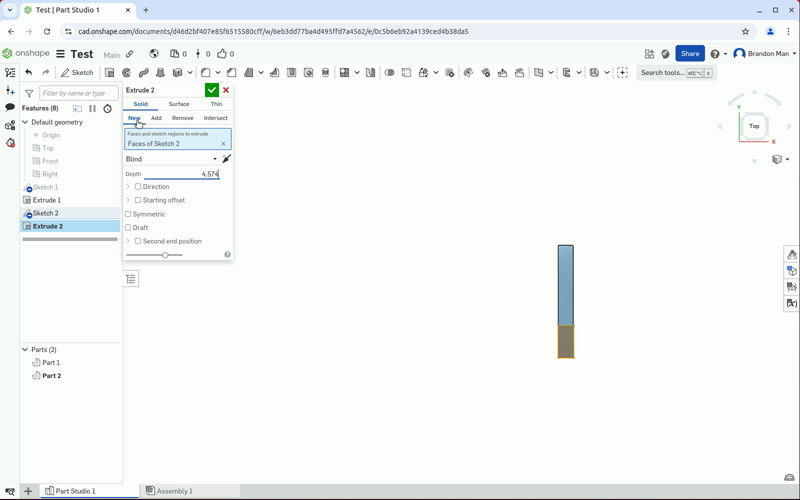
key(enter)
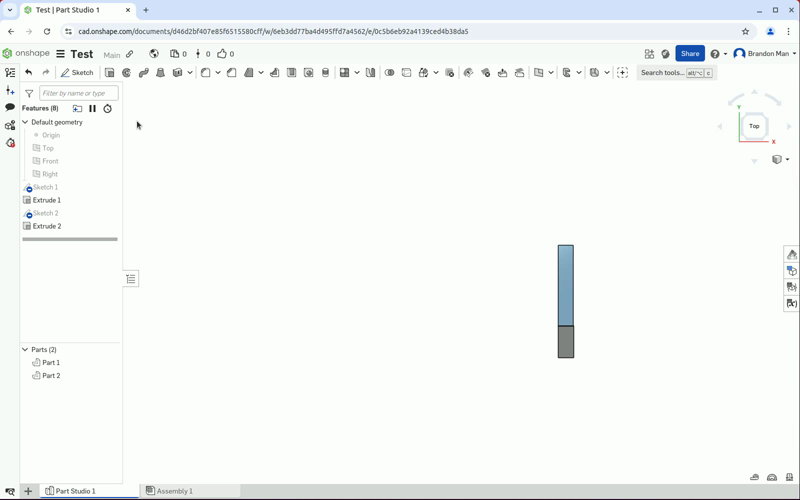
key(shift+h)
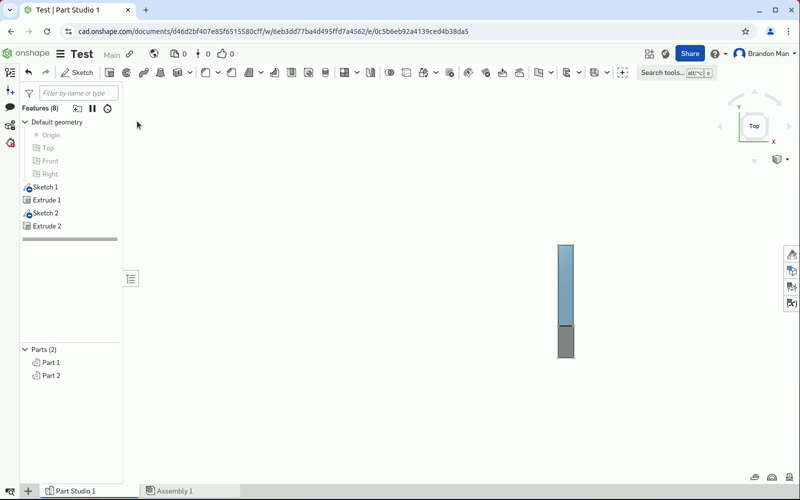
key(shift+h)
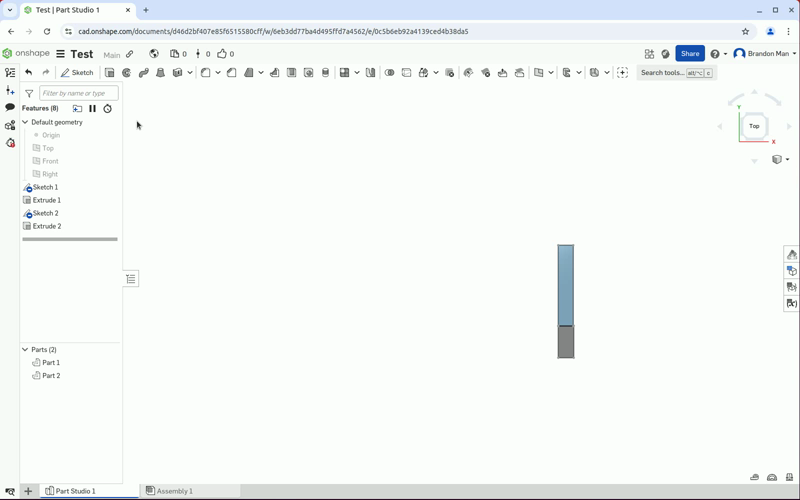
key(shift+7)
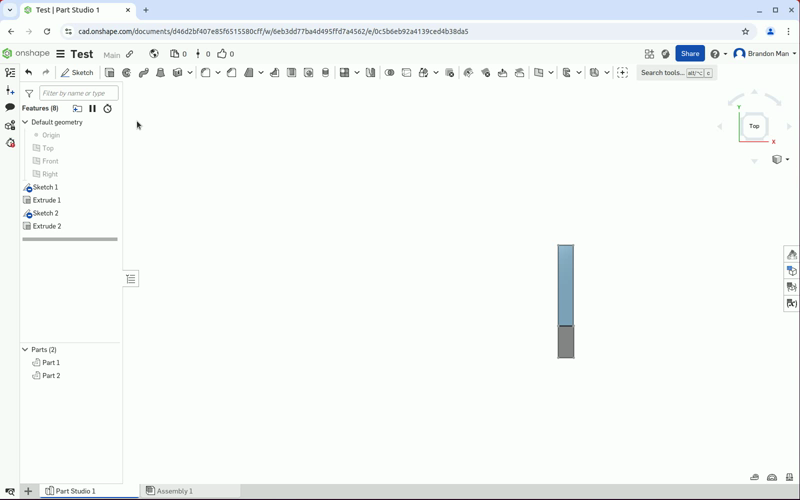
key(up, 3)
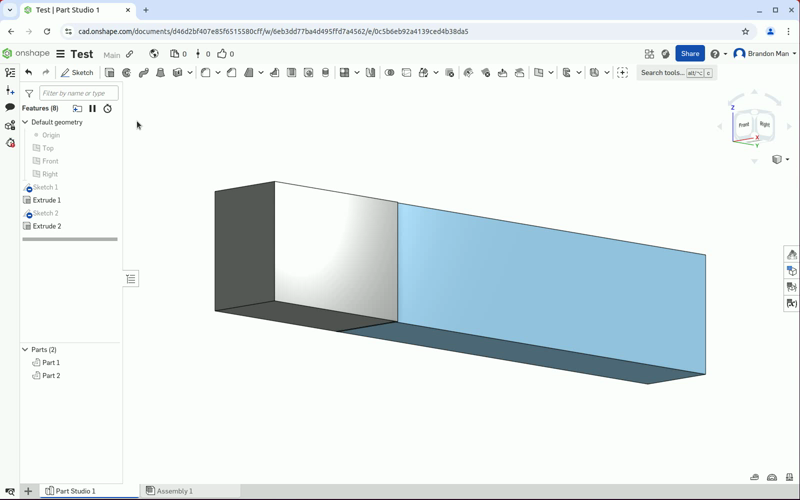
key(left, 3)
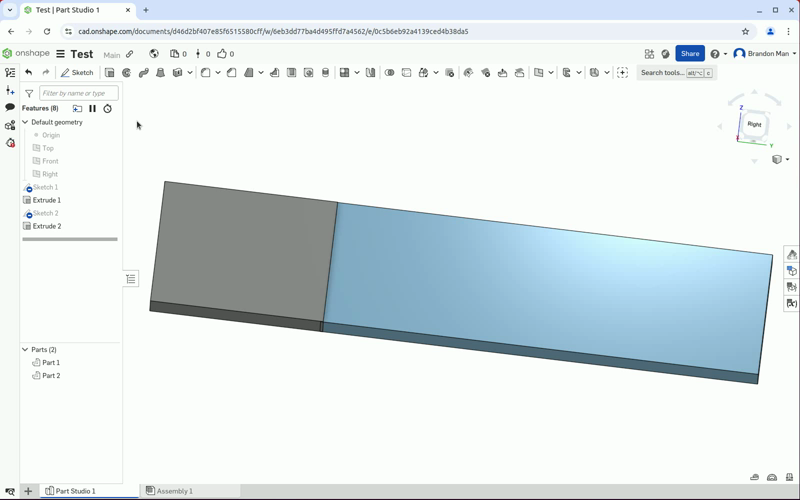
key(right, 3)
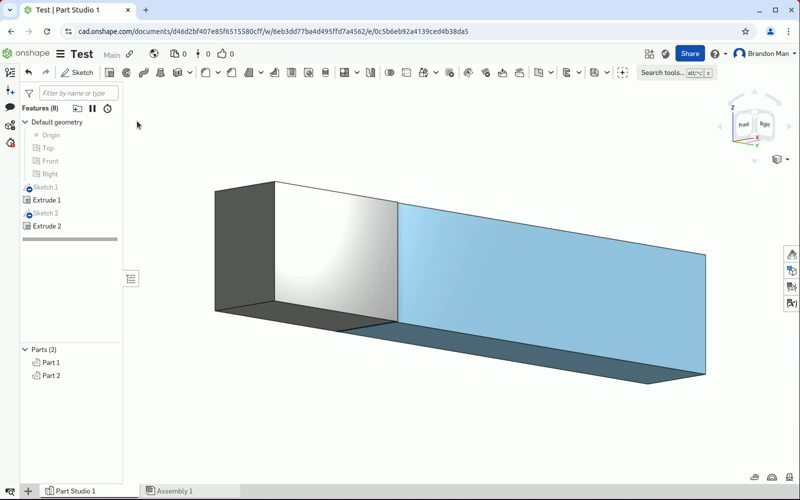
key(down, 3)
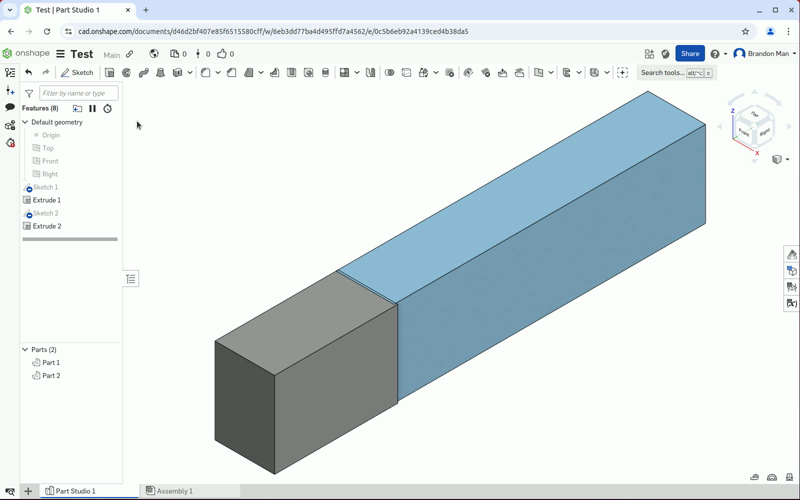
mouse_move(73, 189)
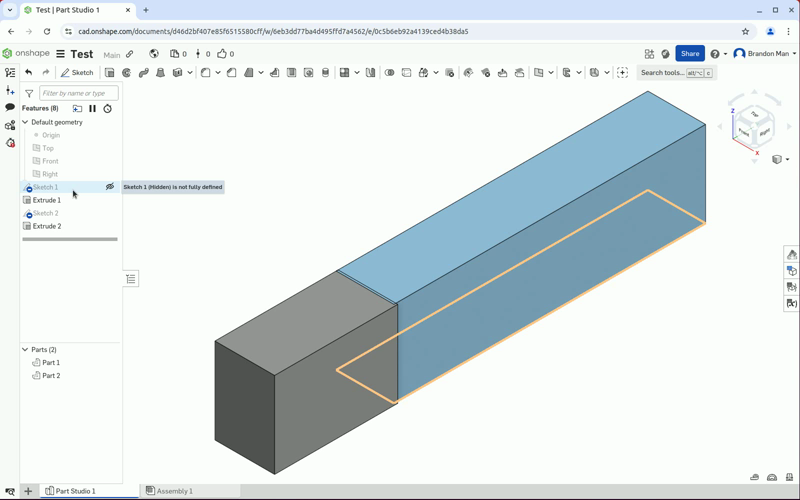
click(73, 189)